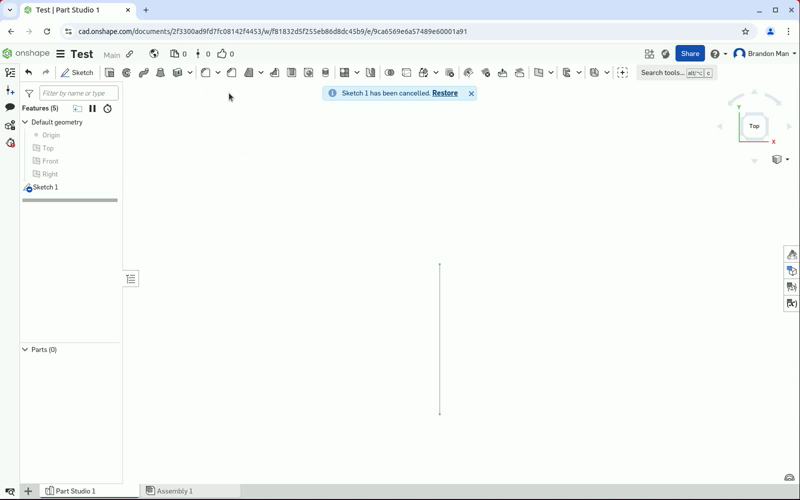
key(shift+h)
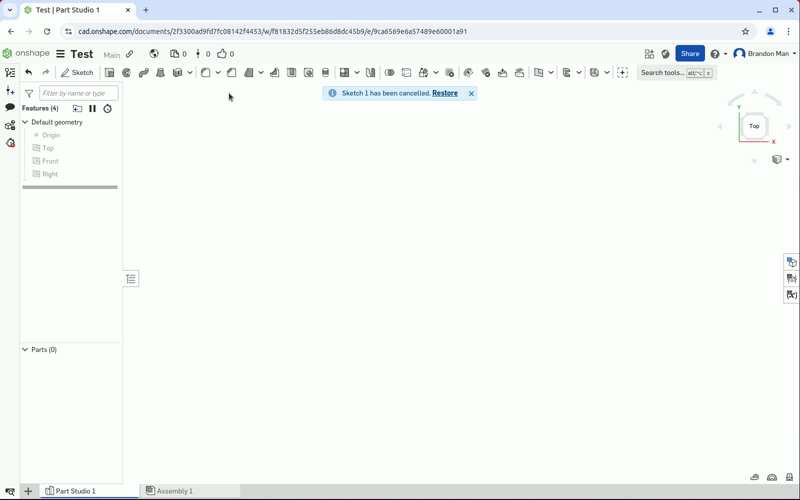
mouse_move(73, 352)
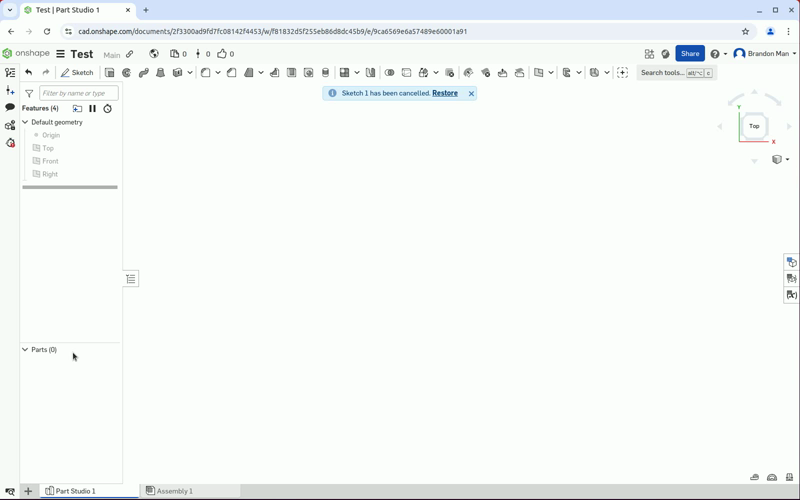
key(y)
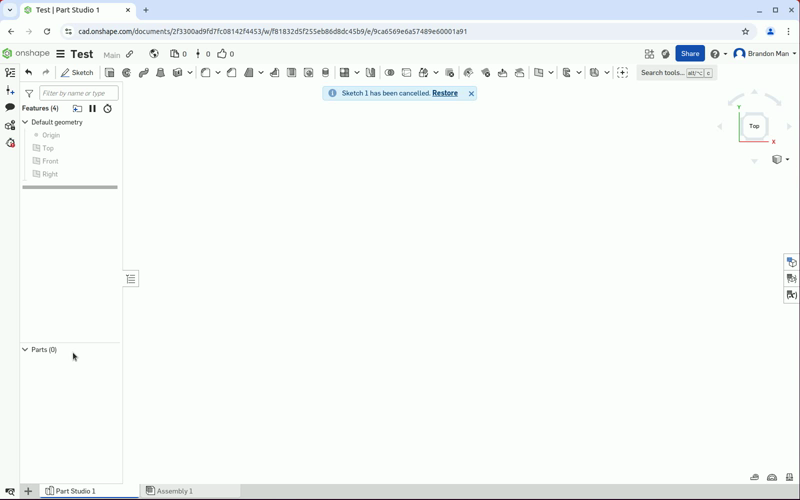
key(shift+p)
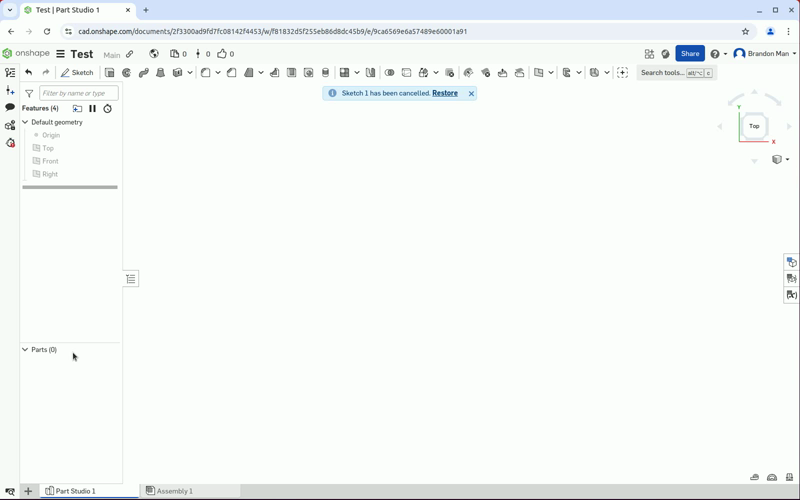
key(space)
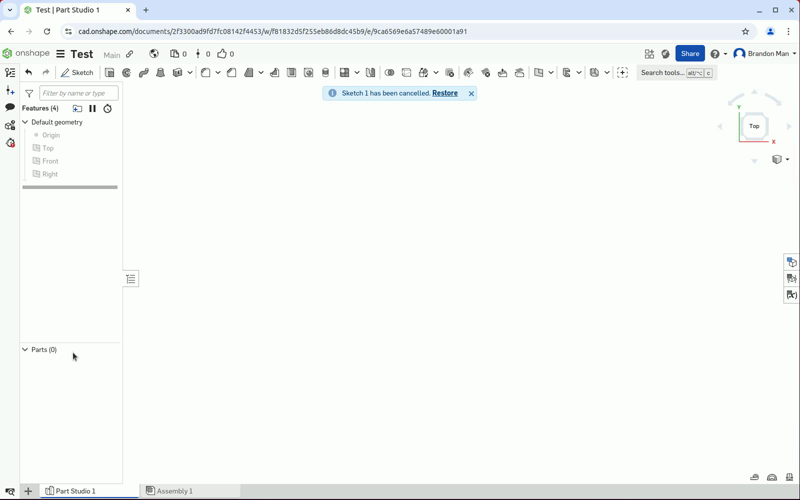
key_down(shift)
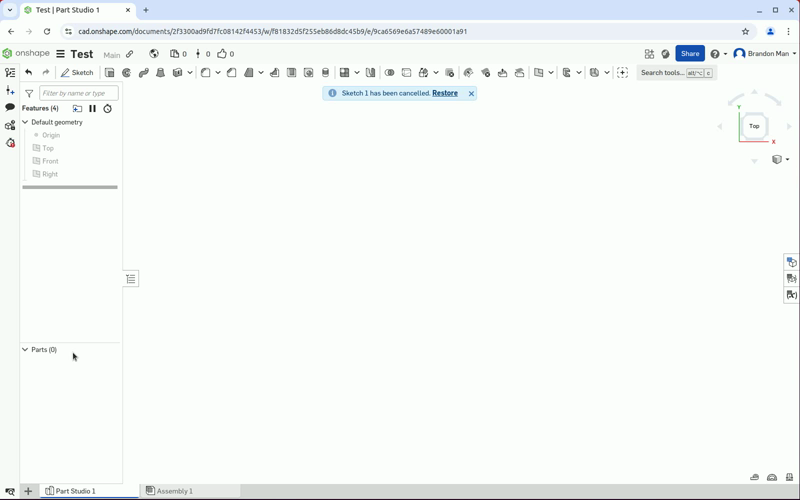
key(up)
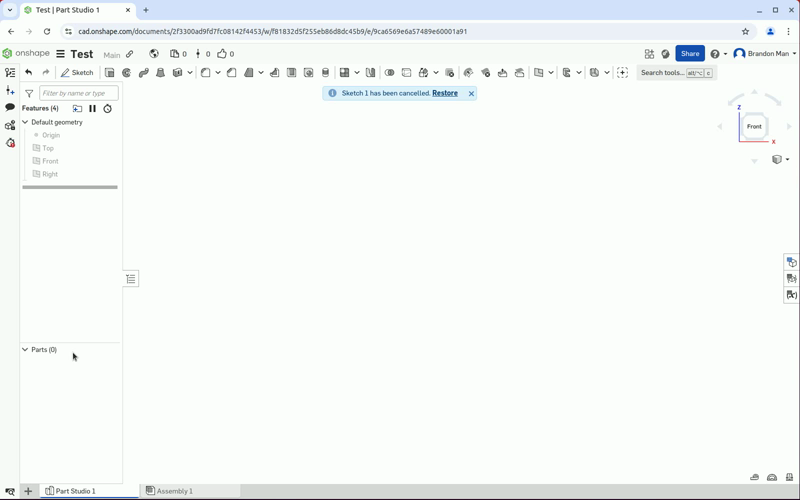
key_up(shift)
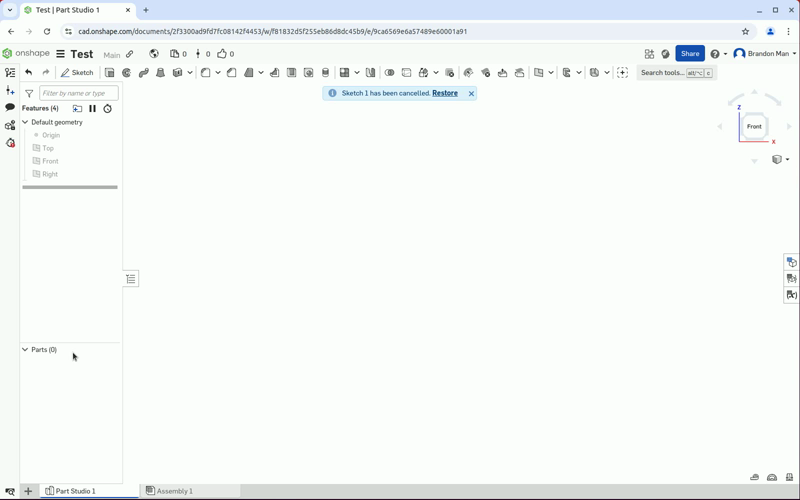
mouse_move(73, 352)
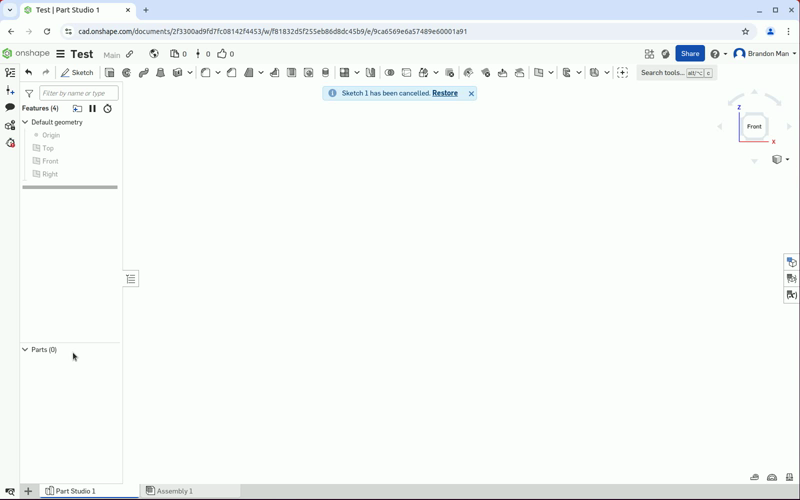
key(shift+y)
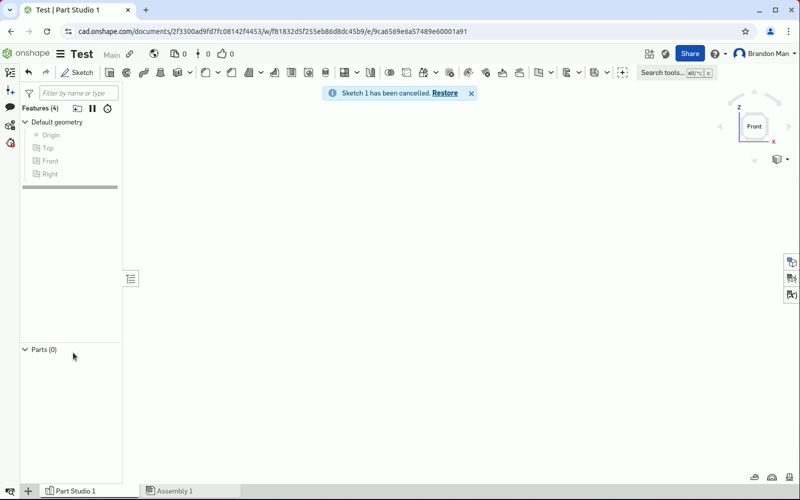
key(shift+s)
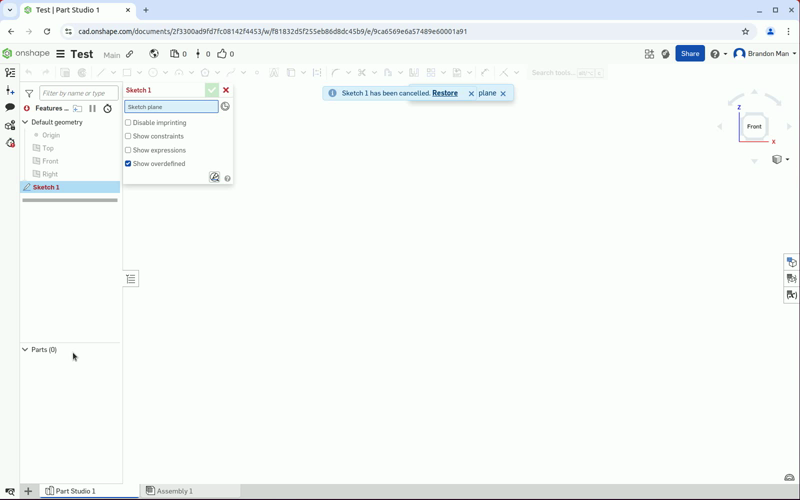
mouse_move(73, 163)
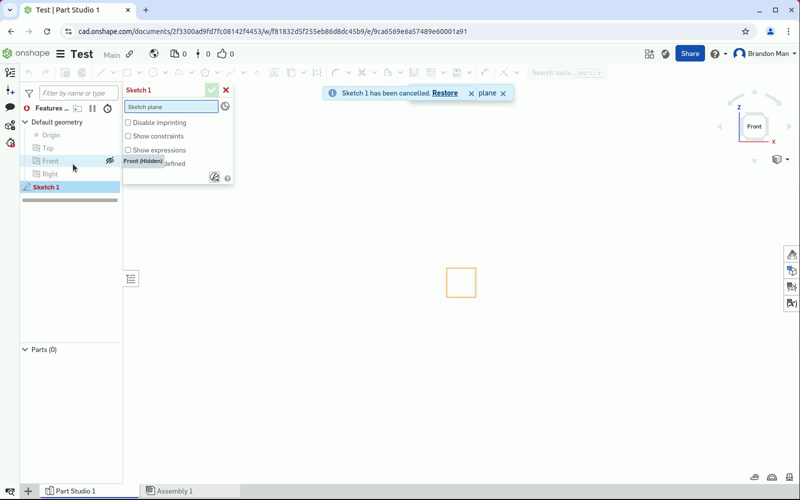
click(73, 163)
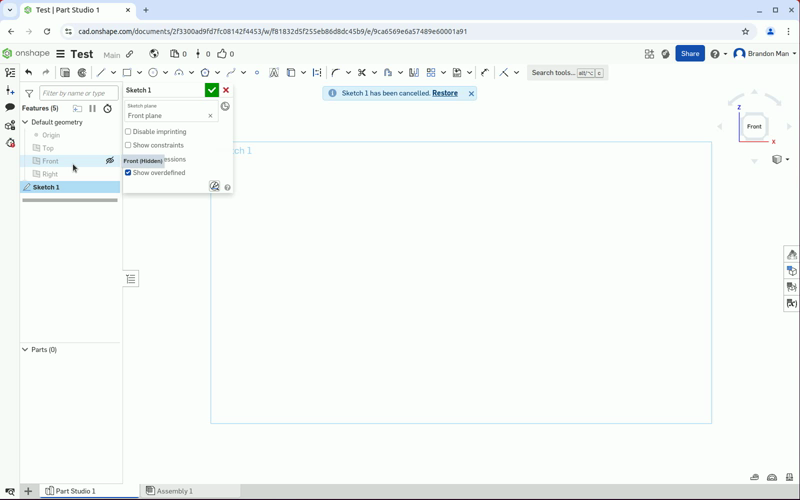
mouse_move(73, 352)
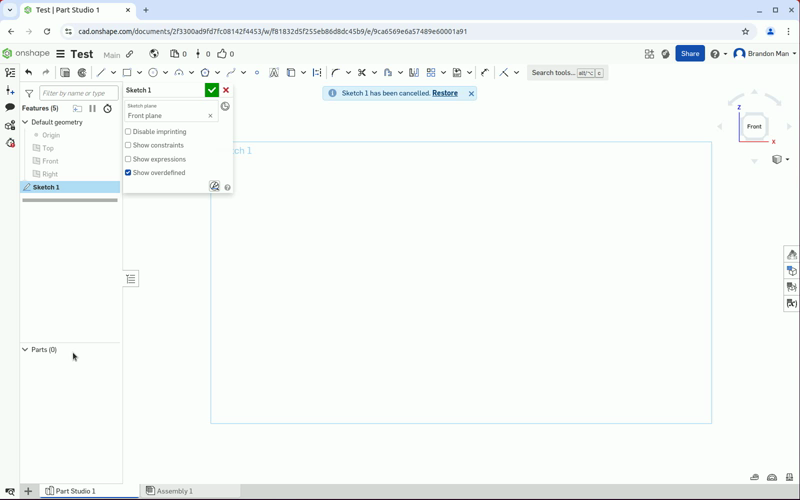
key(y)
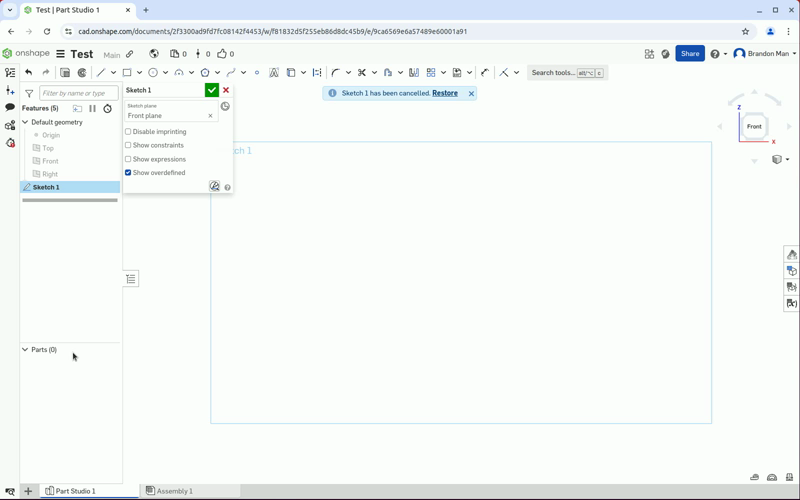
key(l)
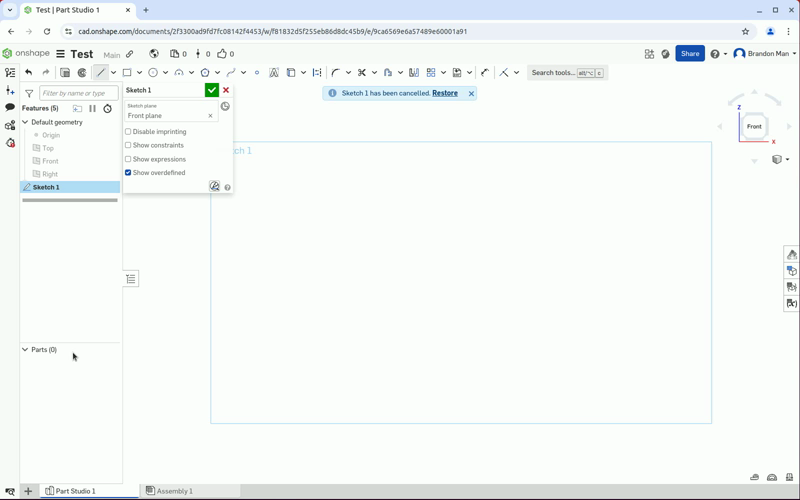
key_down(shift)
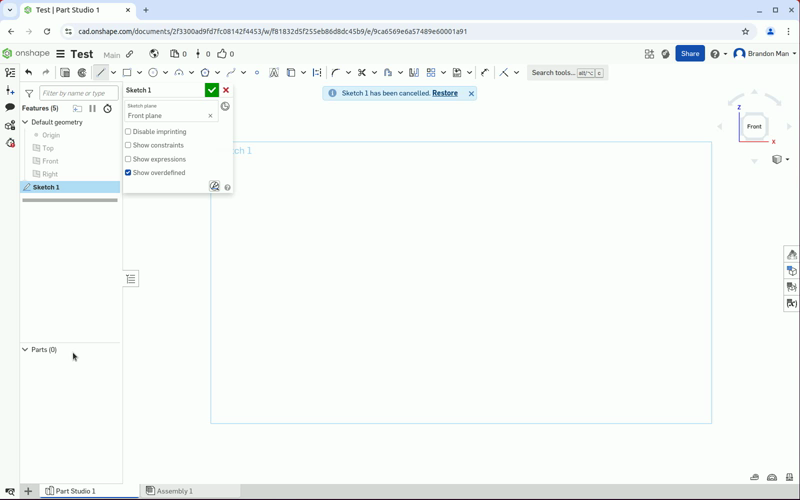
mouse_move(441, 395)
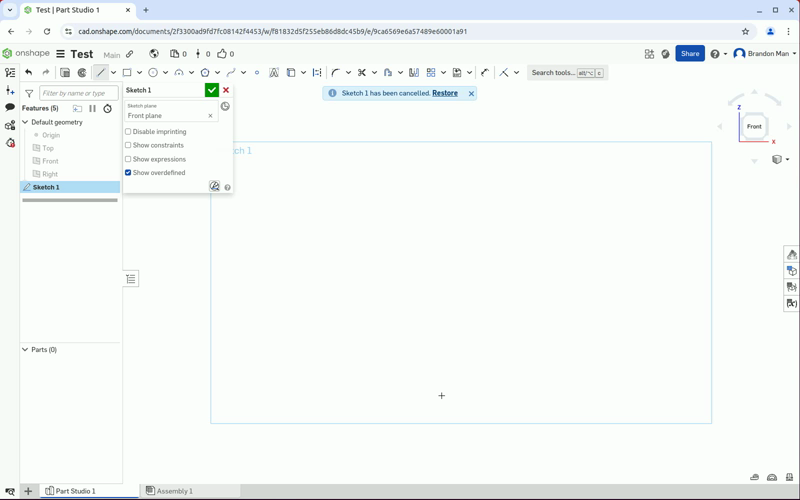
click(441, 395)
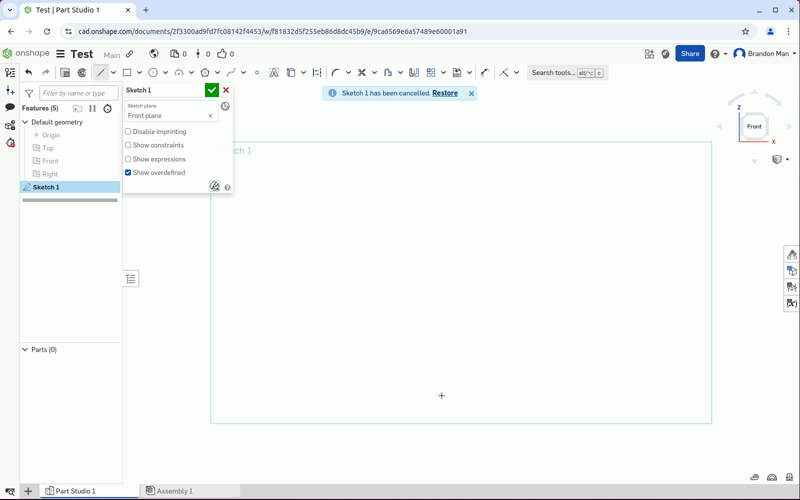
key_up(shift)
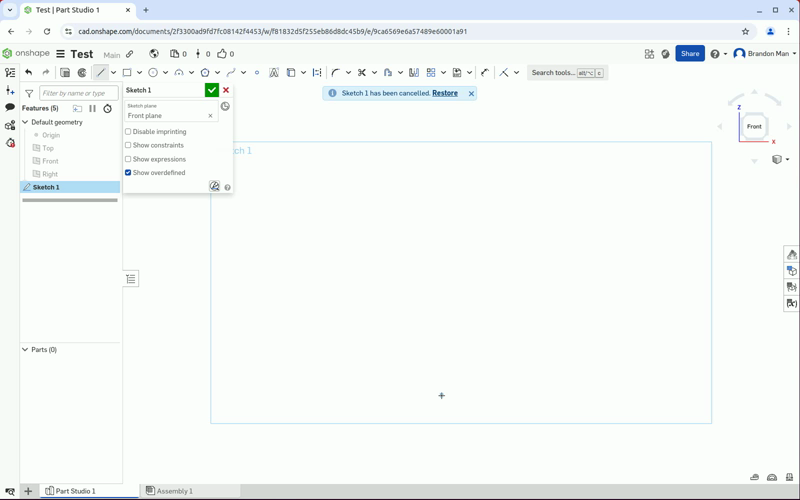
key_down(shift)
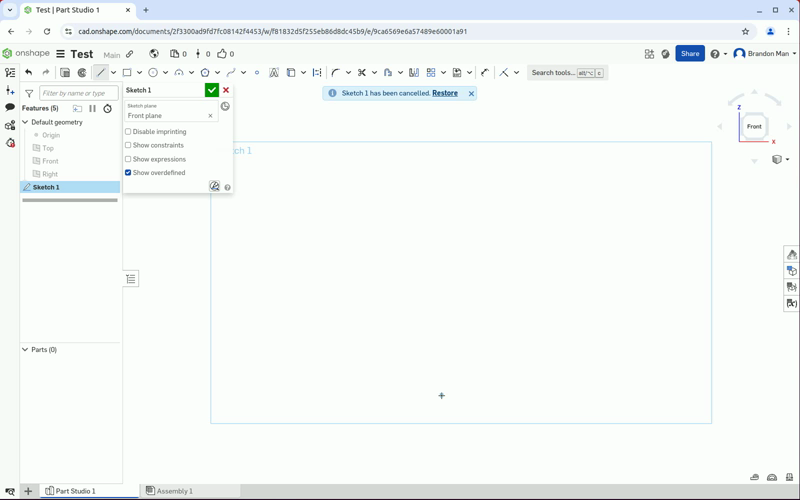
mouse_move(471, 395)
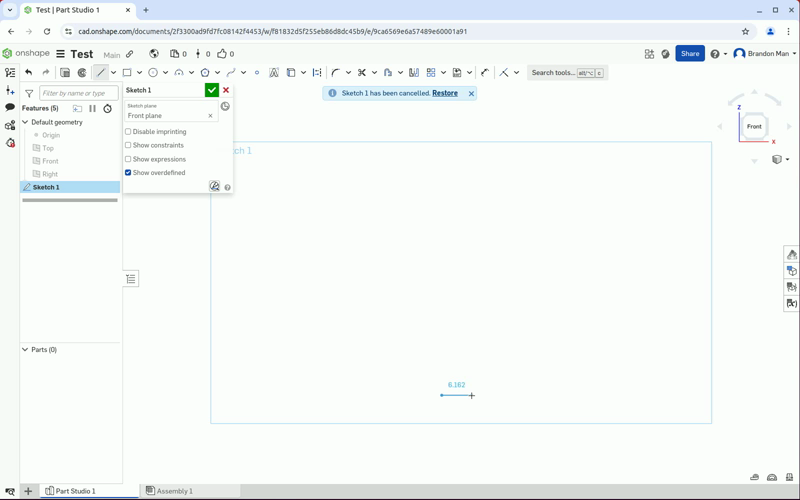
mouse_move(479, 395)
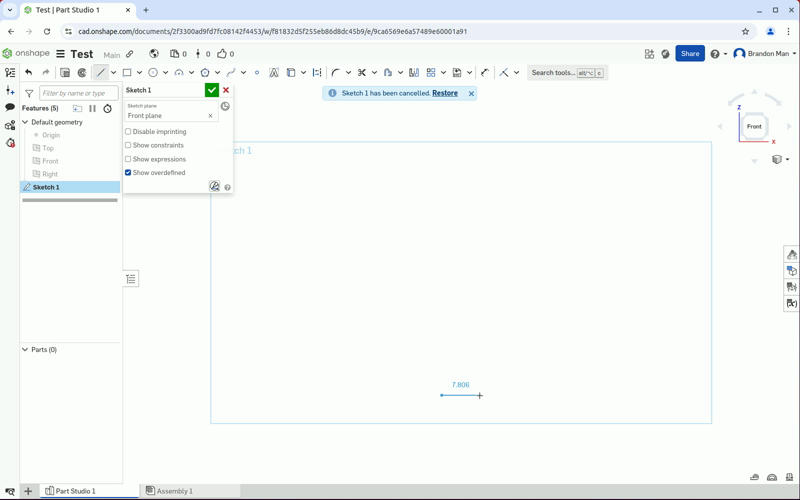
click(479, 395)
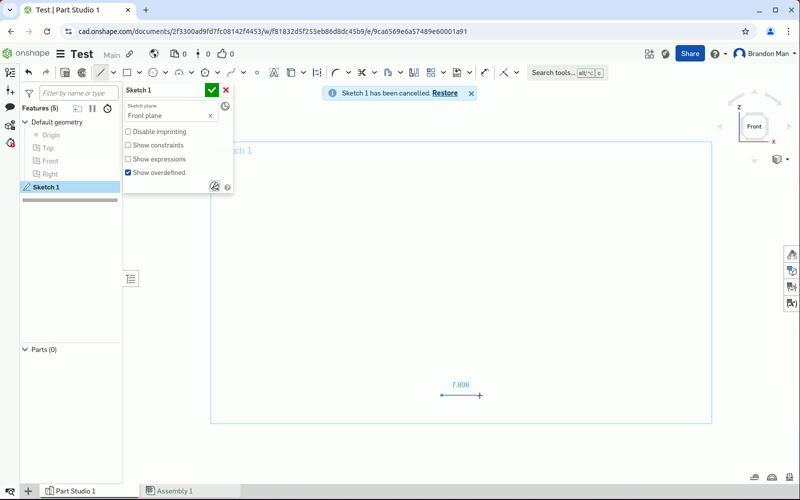
key_up(shift)
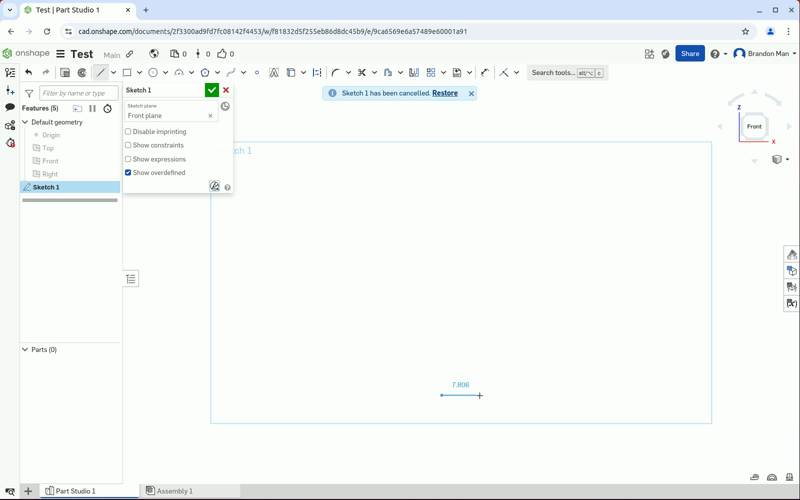
key_down(shift)
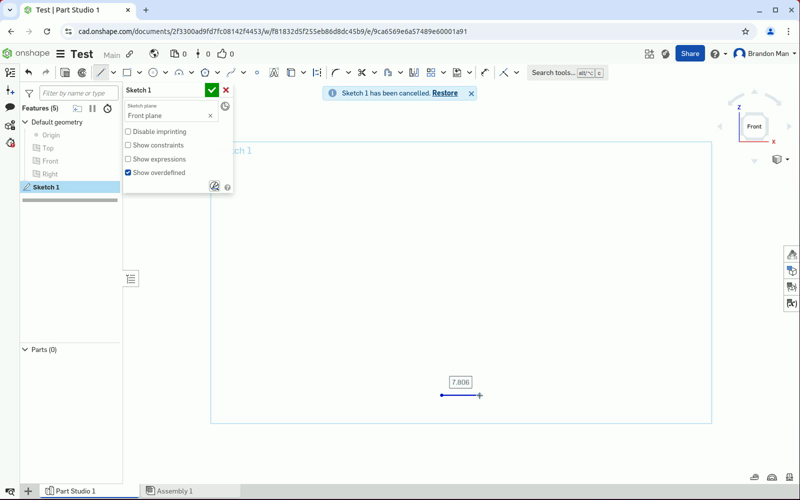
mouse_move(479, 171)
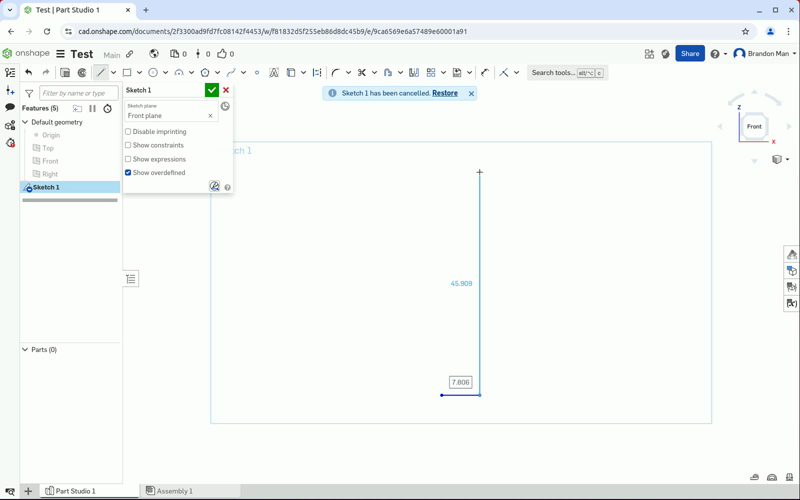
click(479, 171)
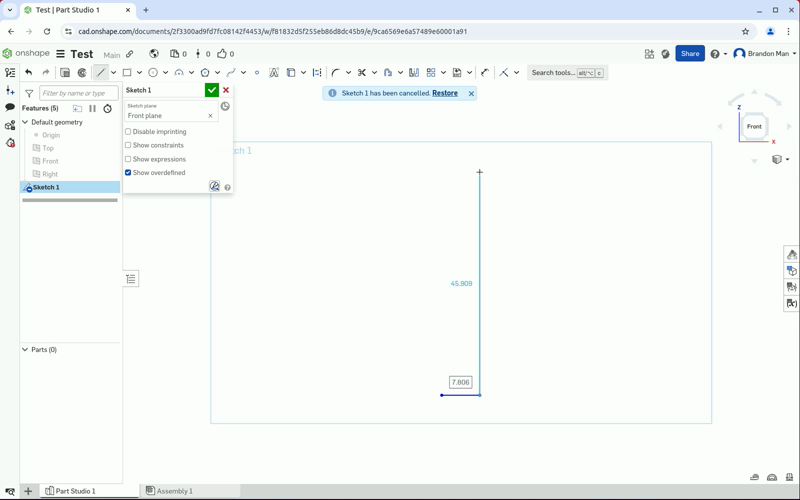
key_up(shift)
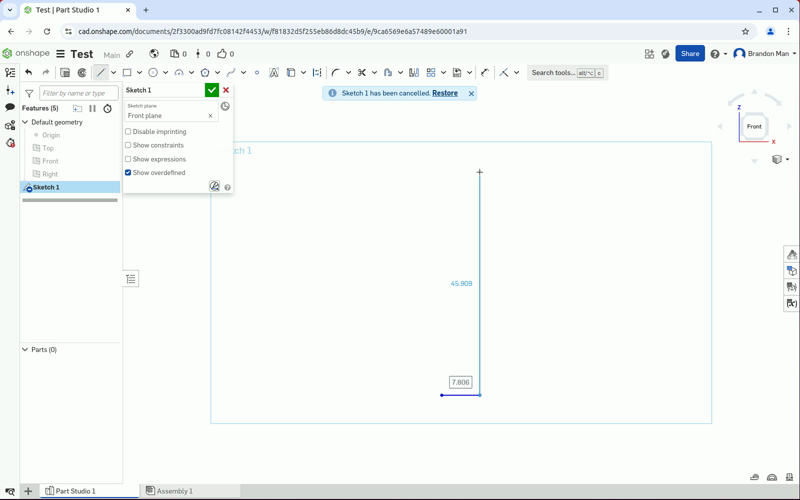
key_down(shift)
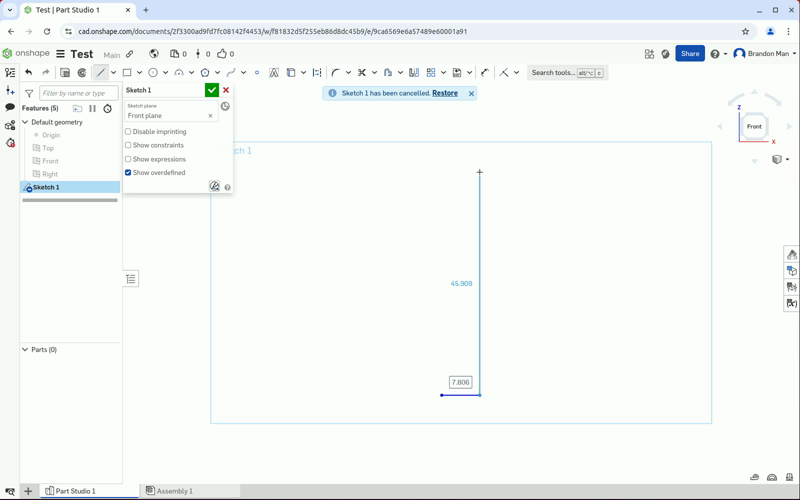
mouse_move(509, 171)
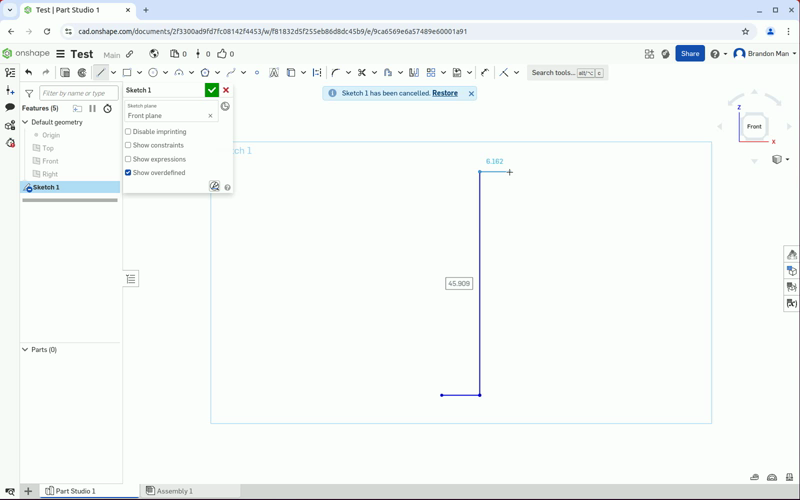
mouse_move(441, 171)
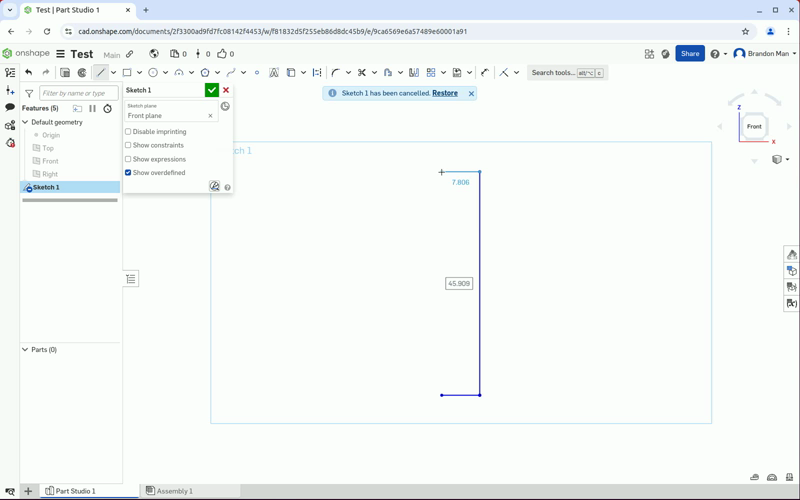
click(441, 171)
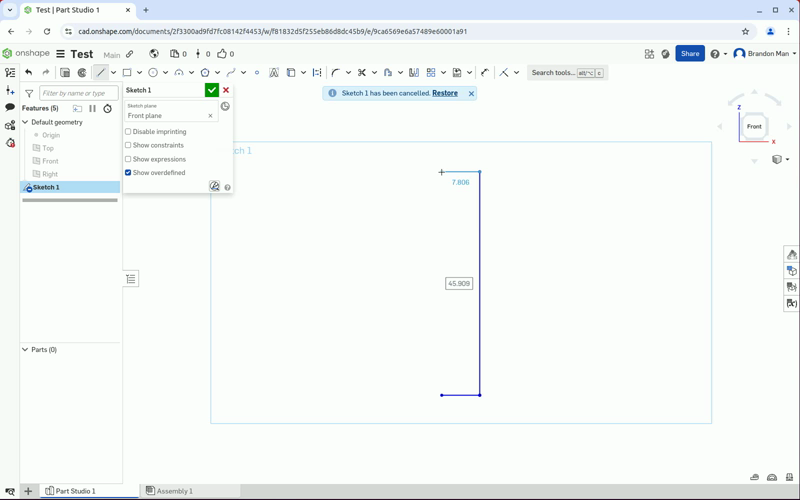
key_up(shift)
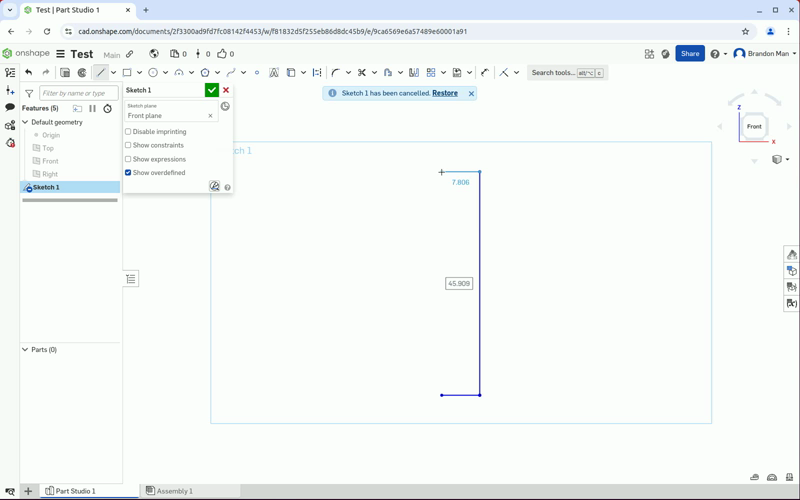
key_down(shift)
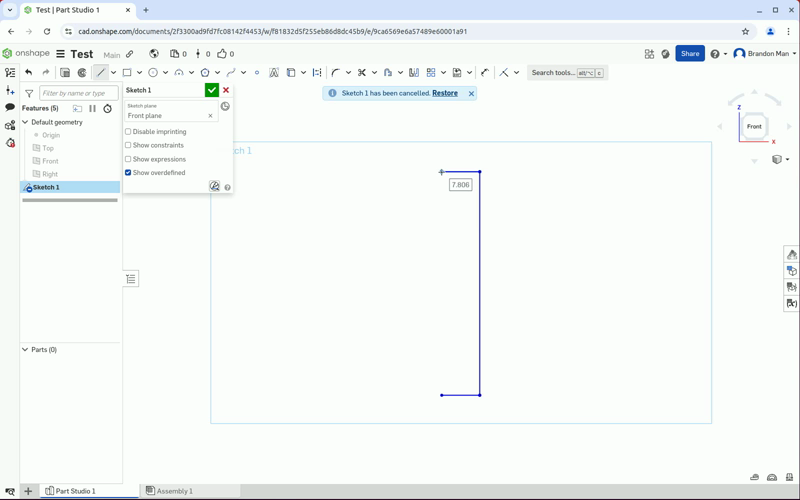
mouse_move(441, 395)
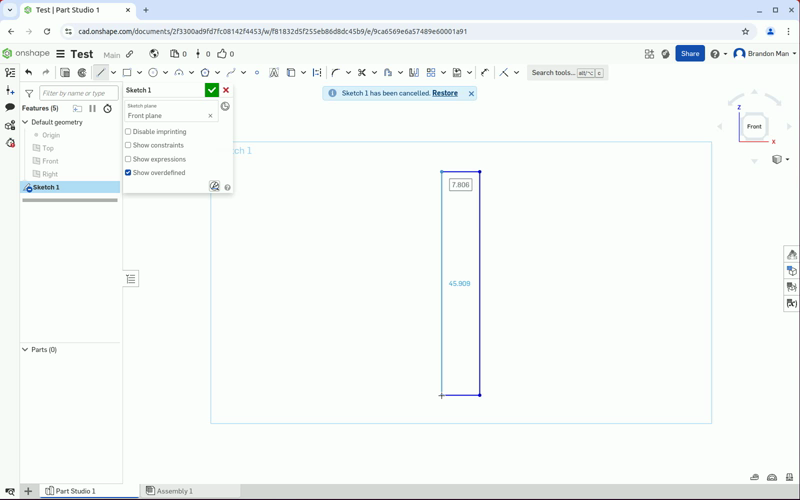
key_up(shift)
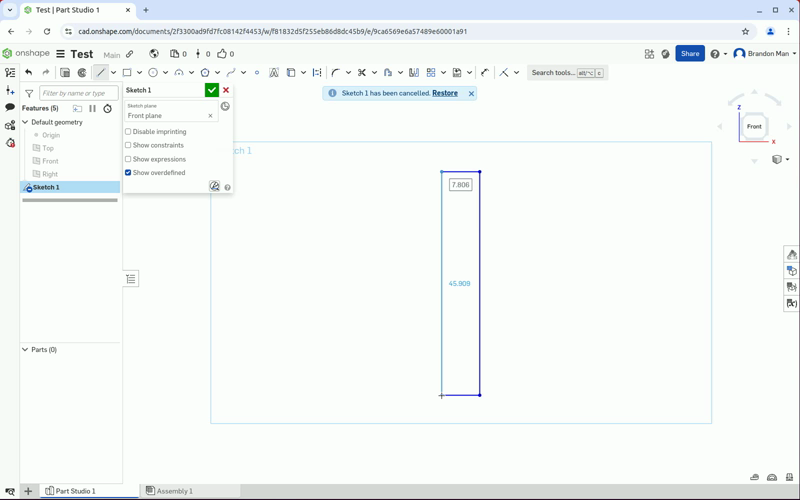
click(441, 395)
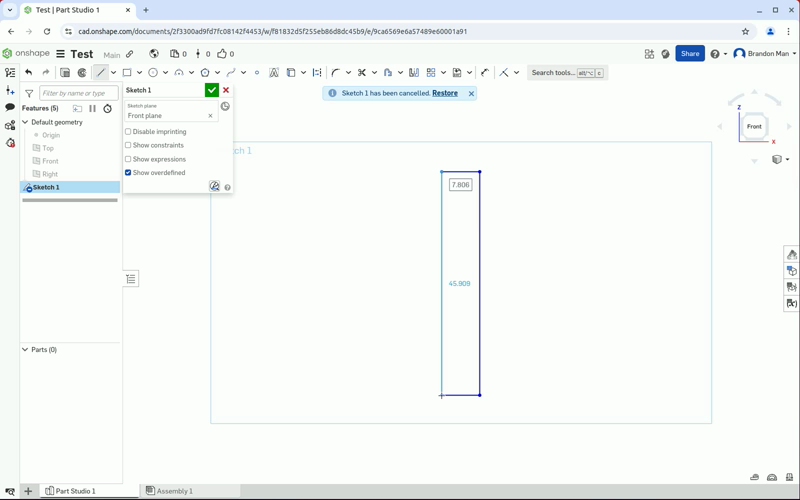
key(esc)
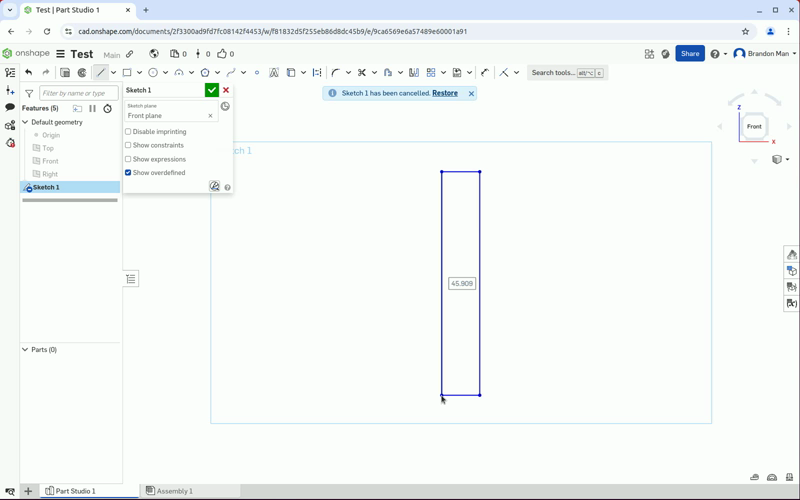
key(c)
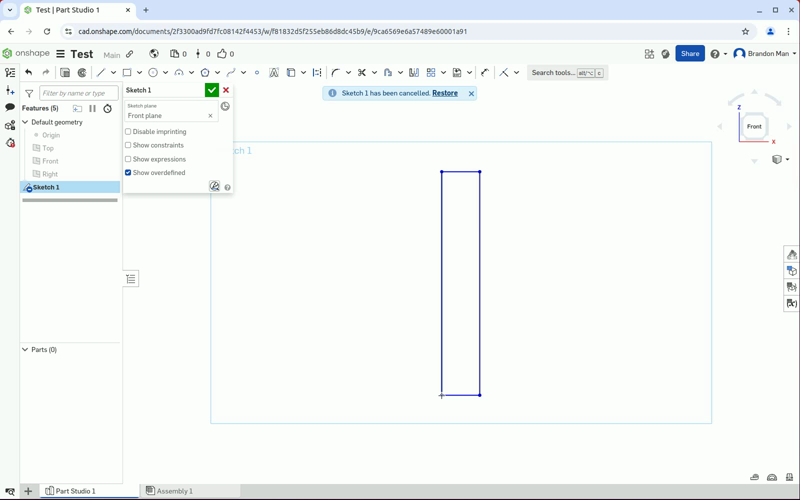
key_down(shift)
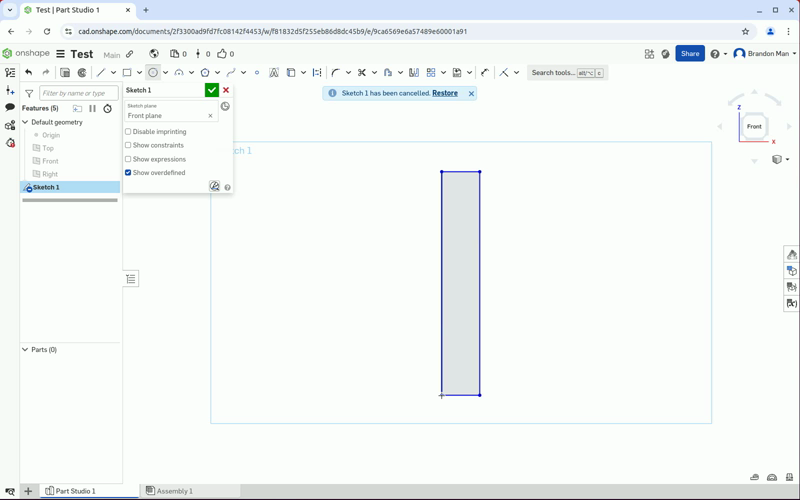
mouse_move(460, 386)
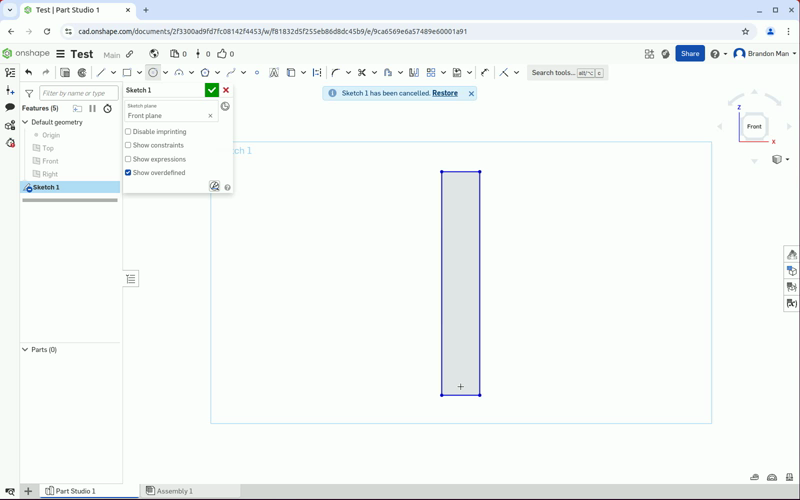
click(460, 386)
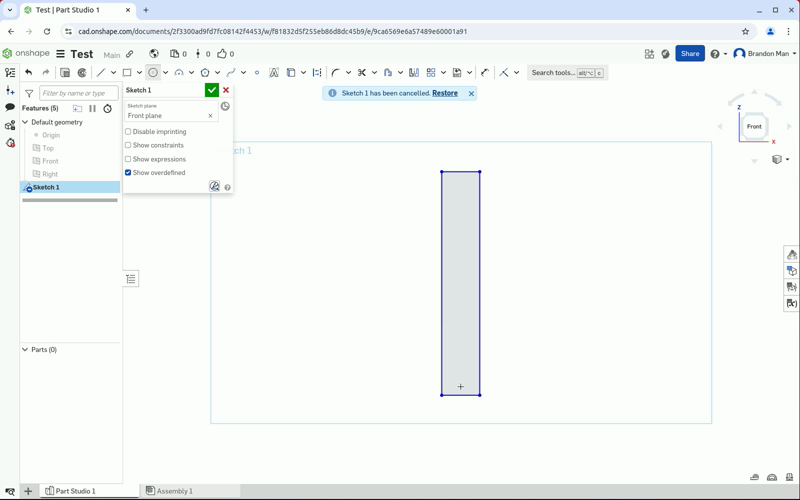
key_up(shift)
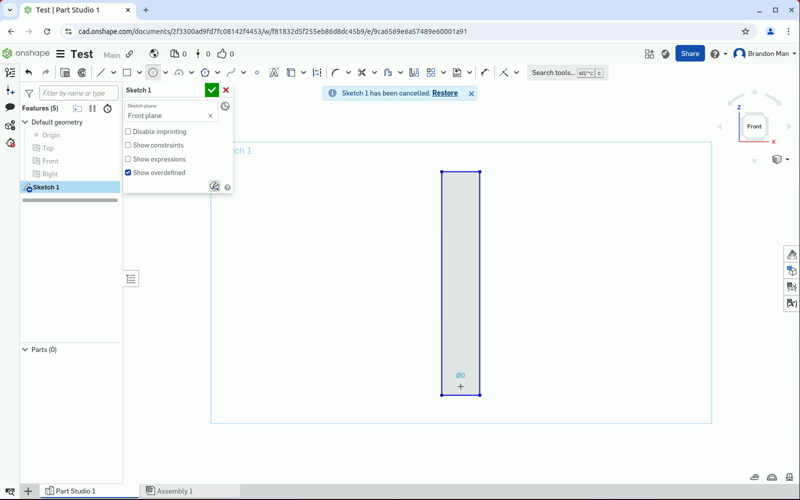
mouse_move(465, 386)
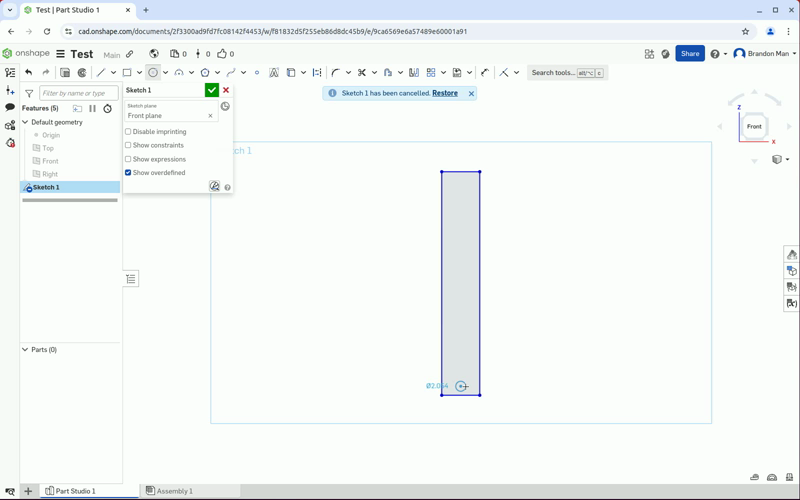
click(465, 386)
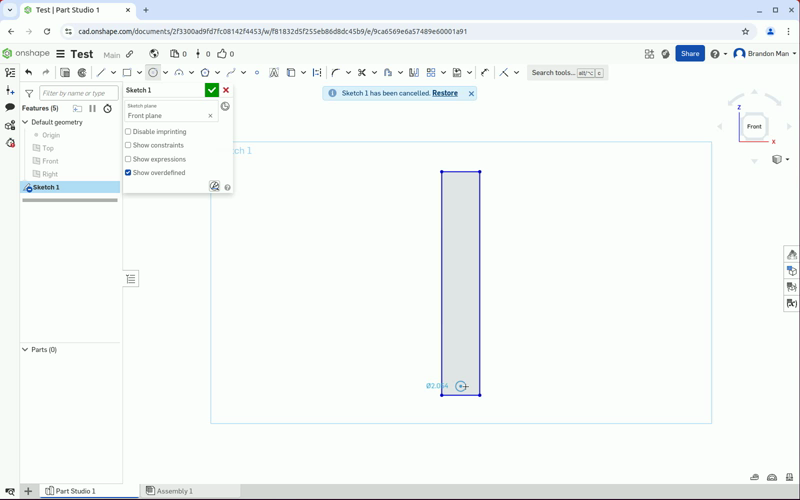
key(esc)
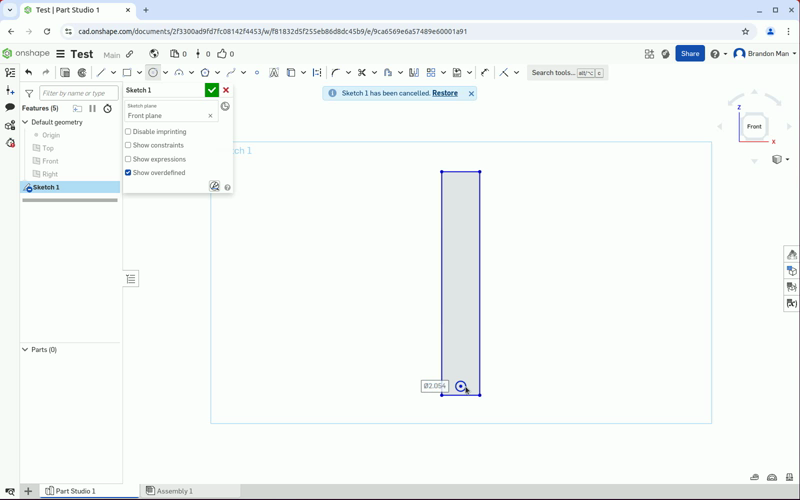
key(c)
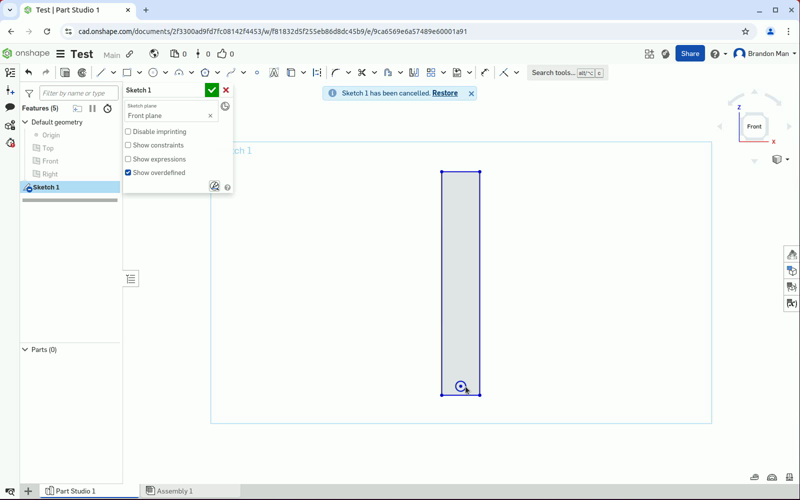
key_down(shift)
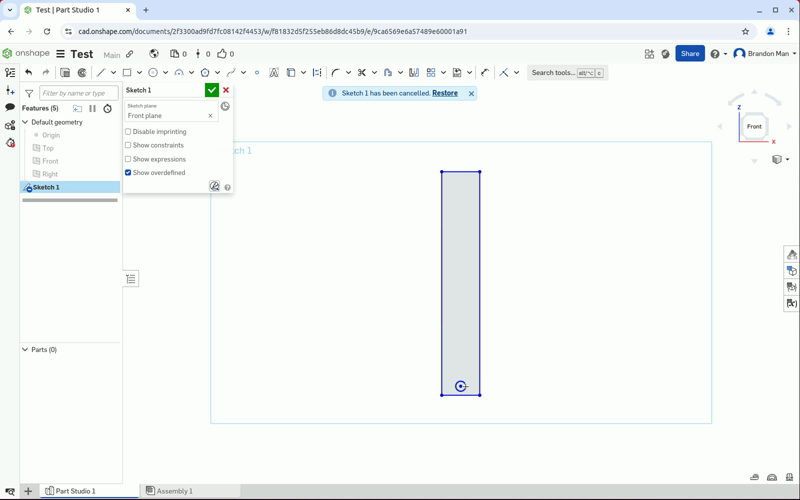
mouse_move(460, 180)
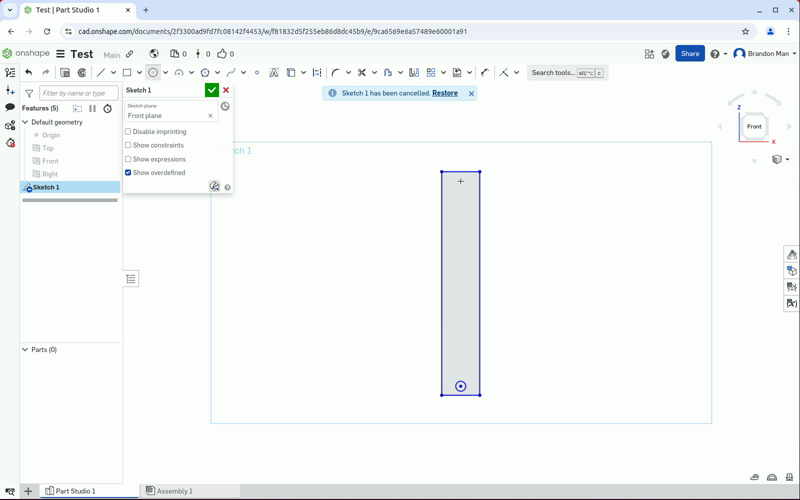
click(460, 180)
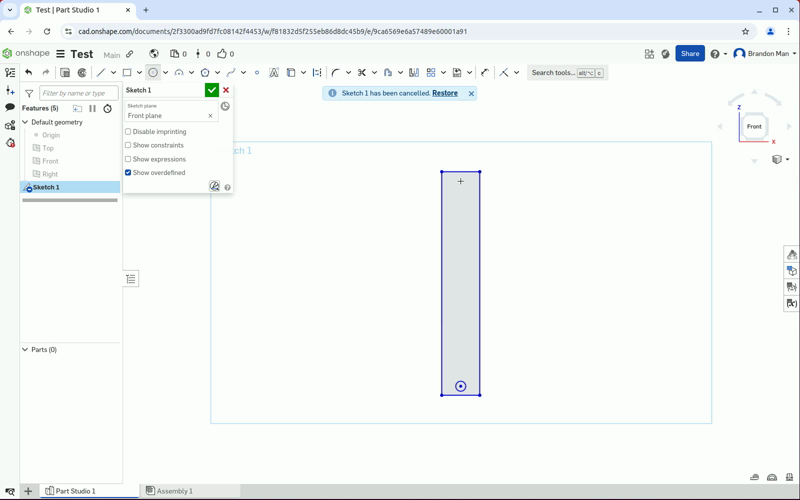
key_up(shift)
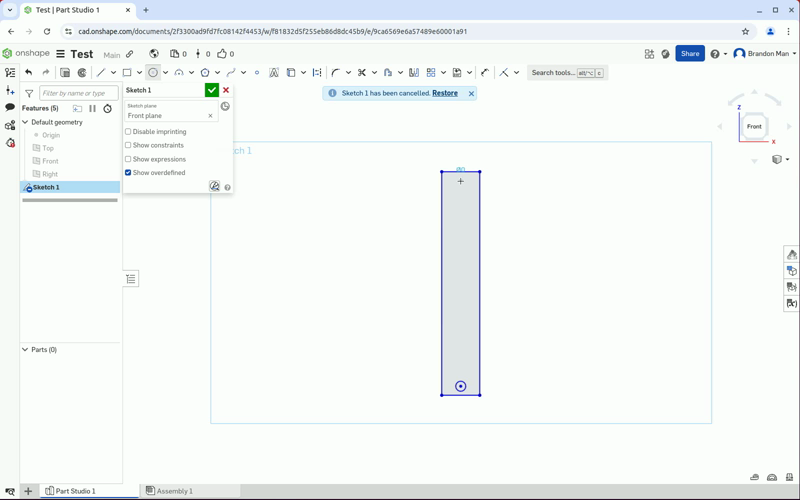
mouse_move(465, 180)
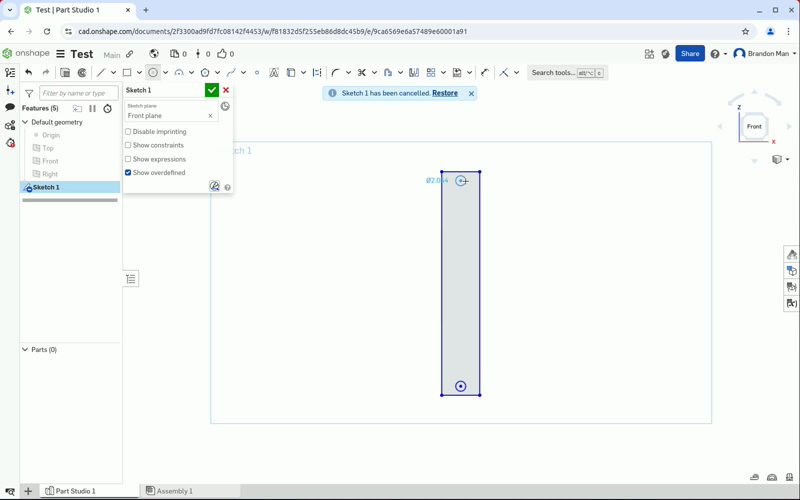
click(465, 180)
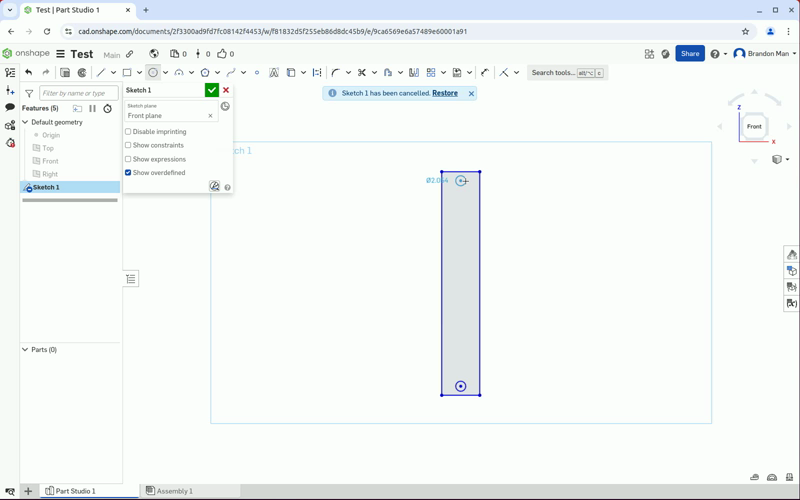
key(esc)
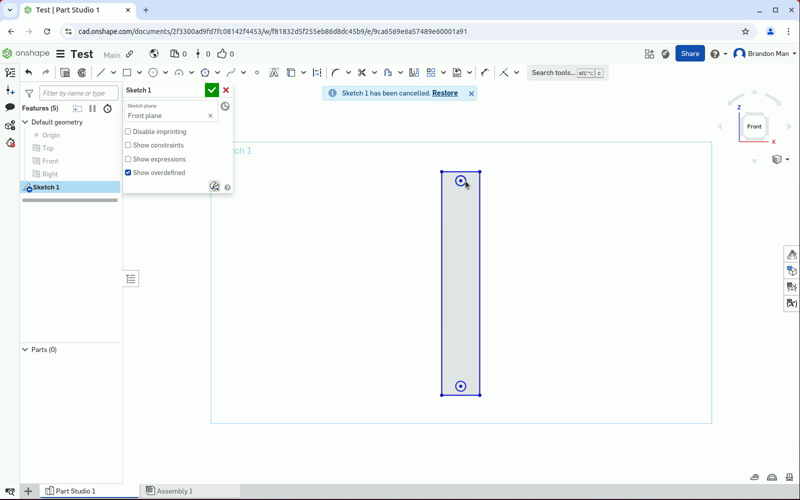
mouse_move(461, 258)
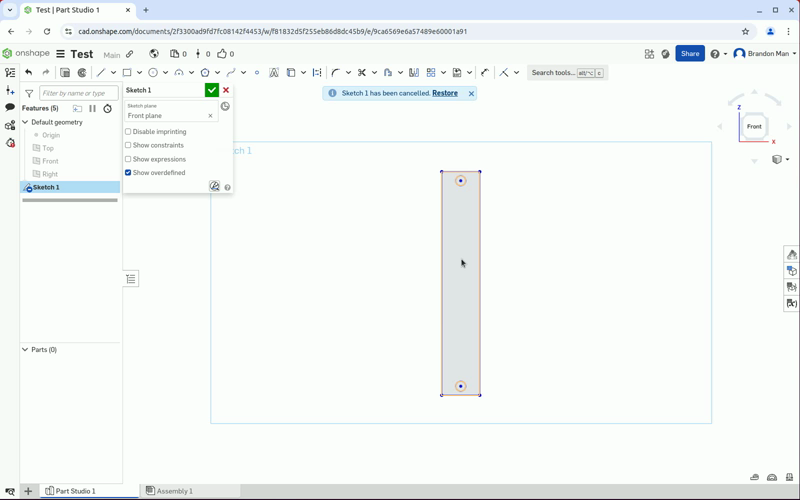
click(461, 258)
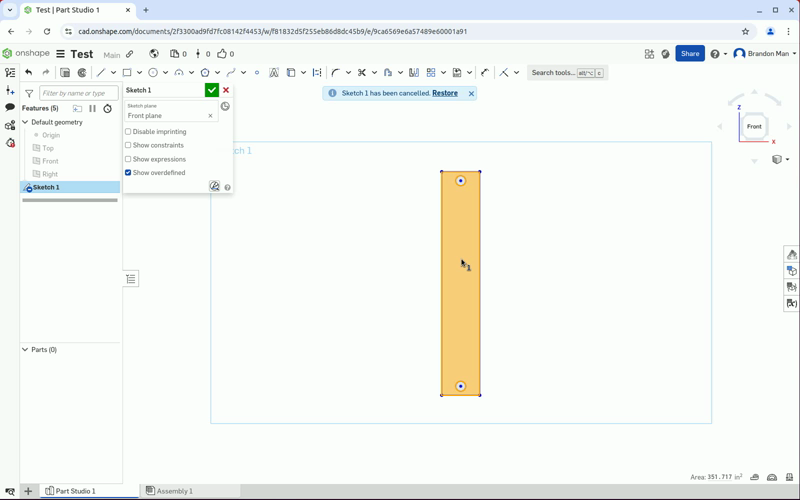
mouse_move(73, 352)
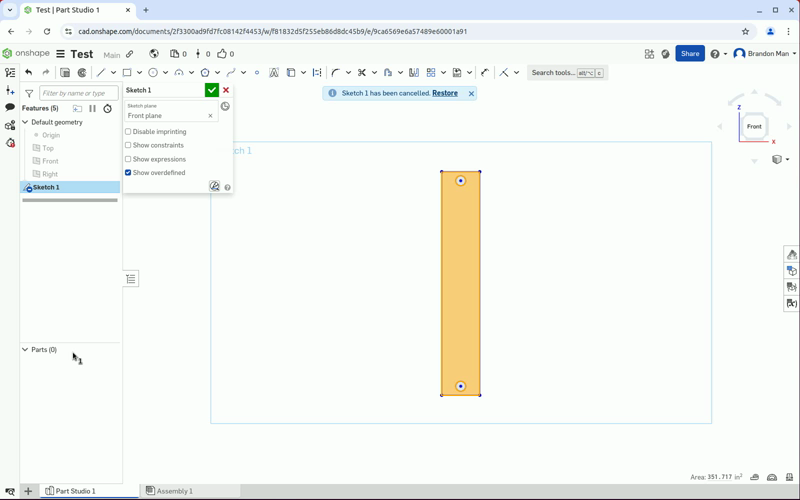
key(shift+y)
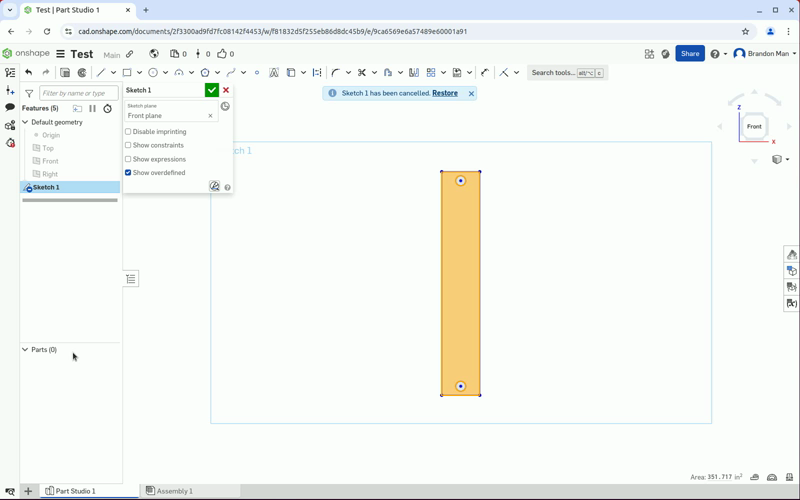
key(shift+e)
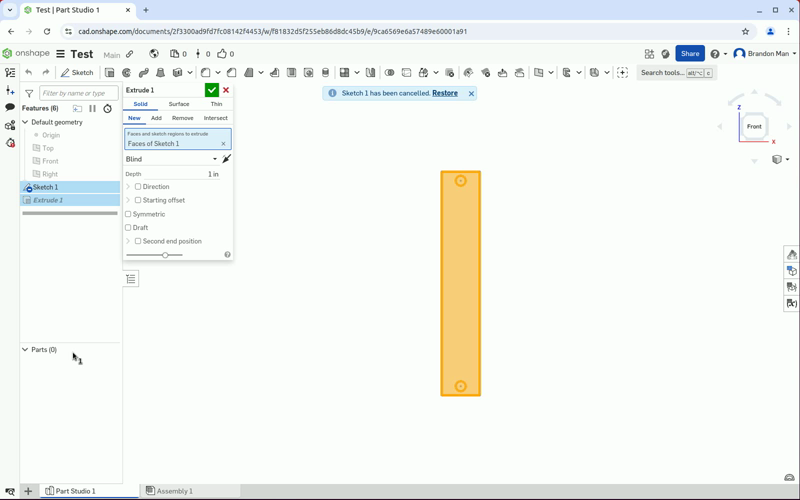
mouse_move(143, 106)
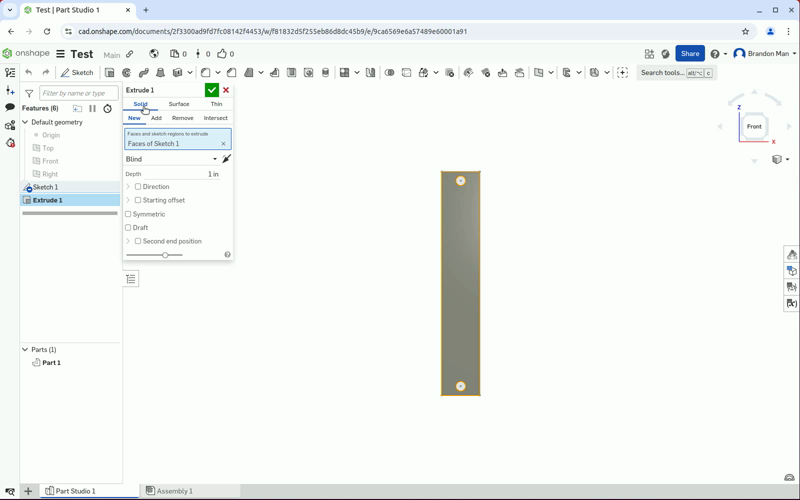
click(143, 106)
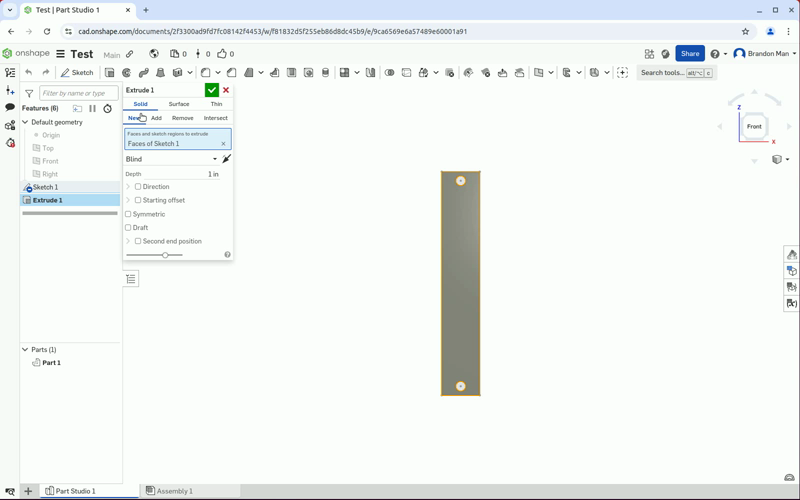
mouse_move(137, 120)
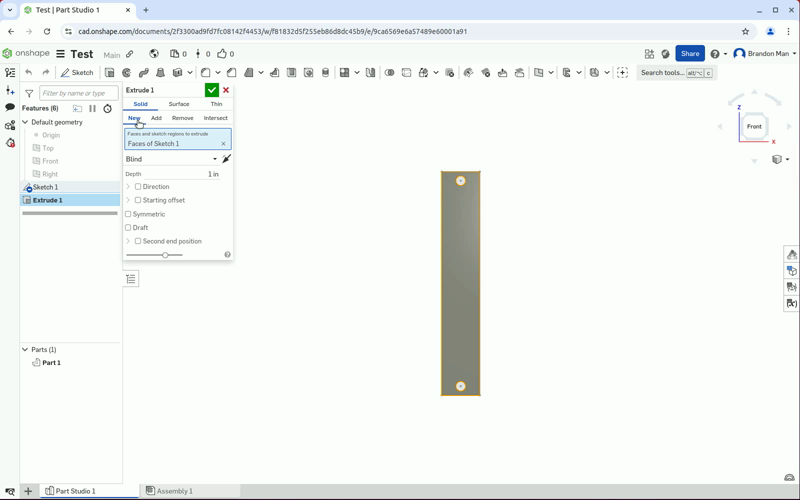
click(137, 120)
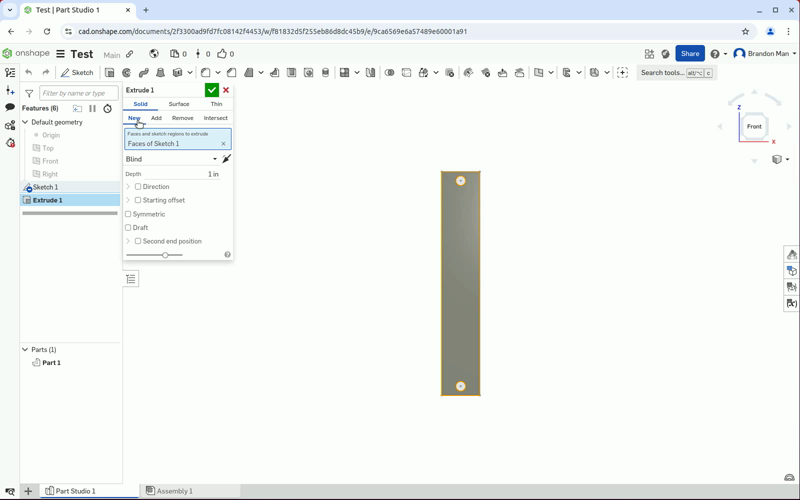
key(tab, 4)
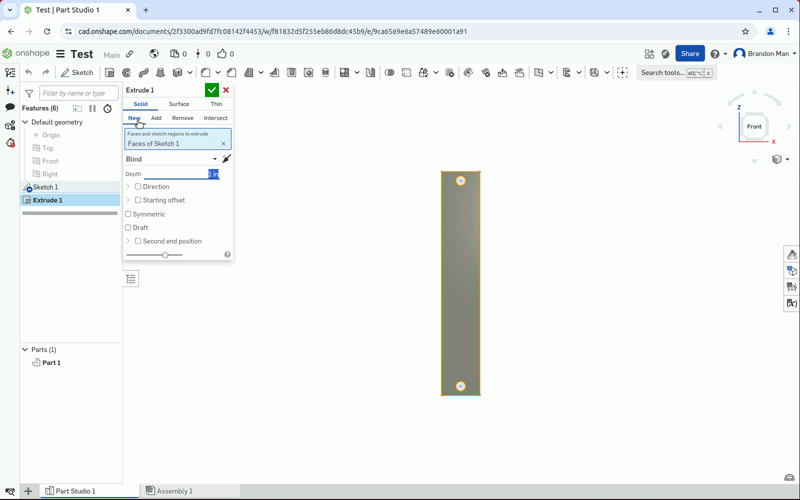
text(1.444)
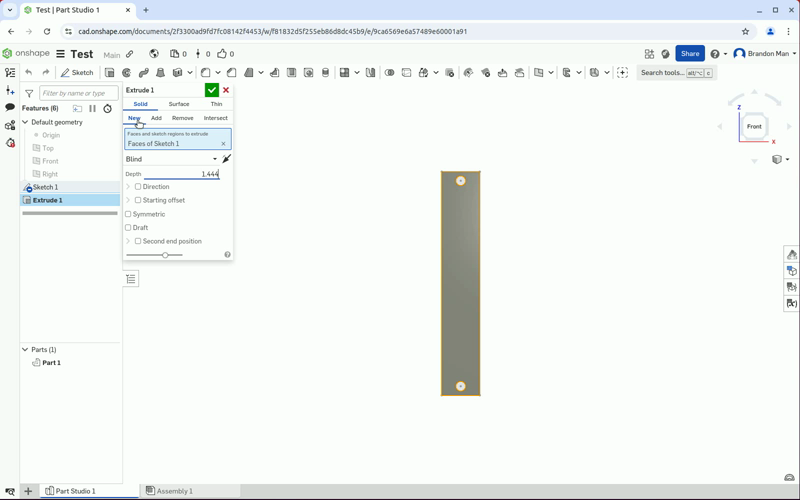
key(enter)
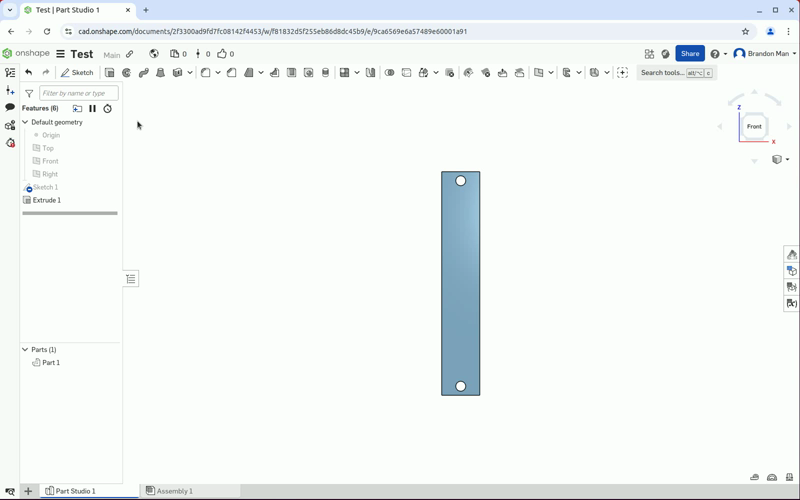
key(shift+h)
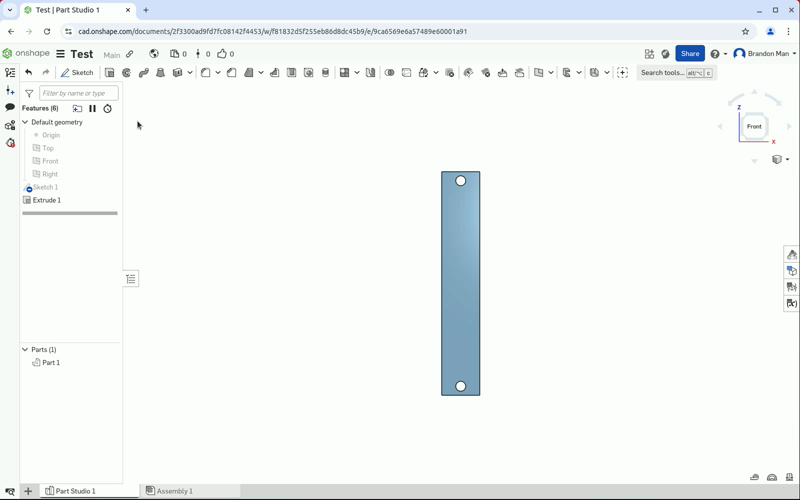
key(shift+h)
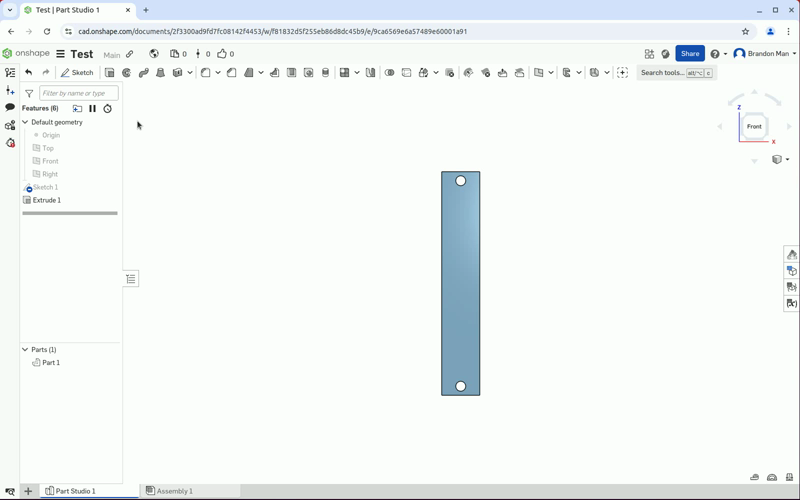
mouse_move(73, 189)
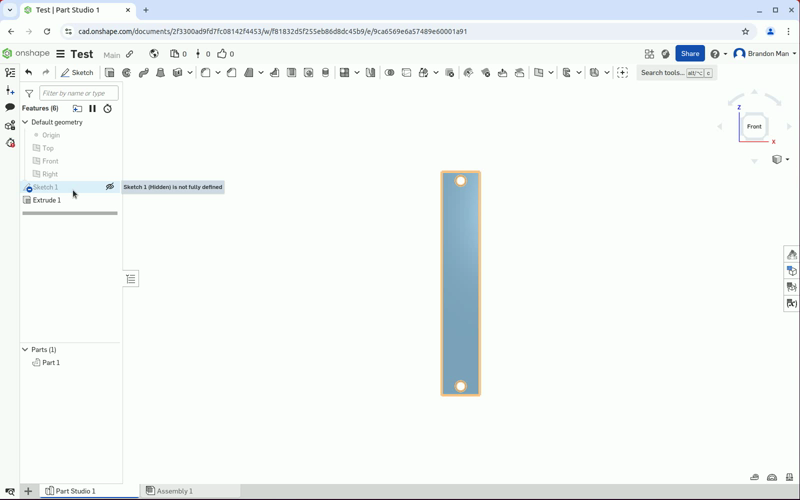
click(73, 189)
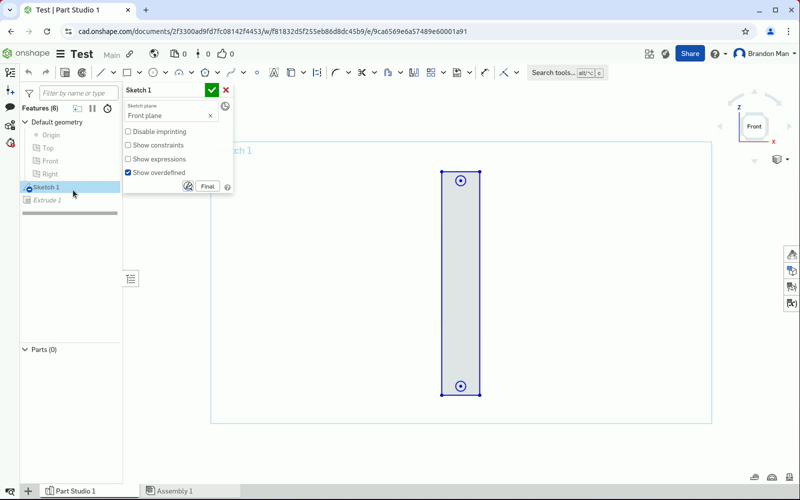
mouse_move(229, 92)
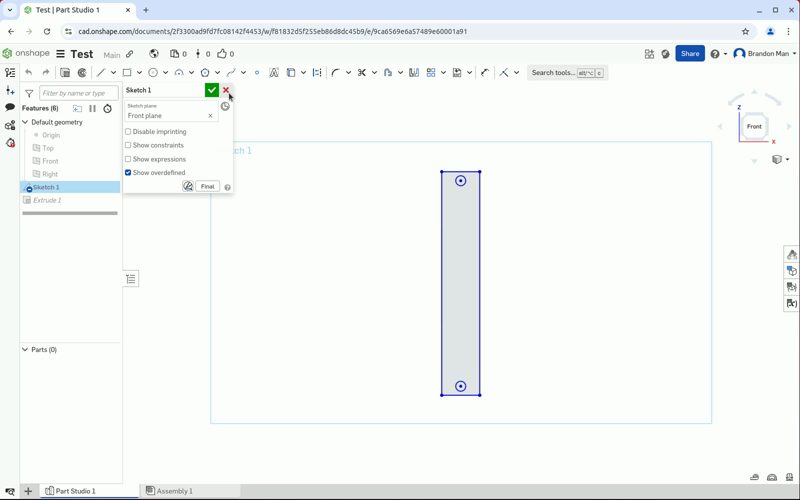
click(229, 92)
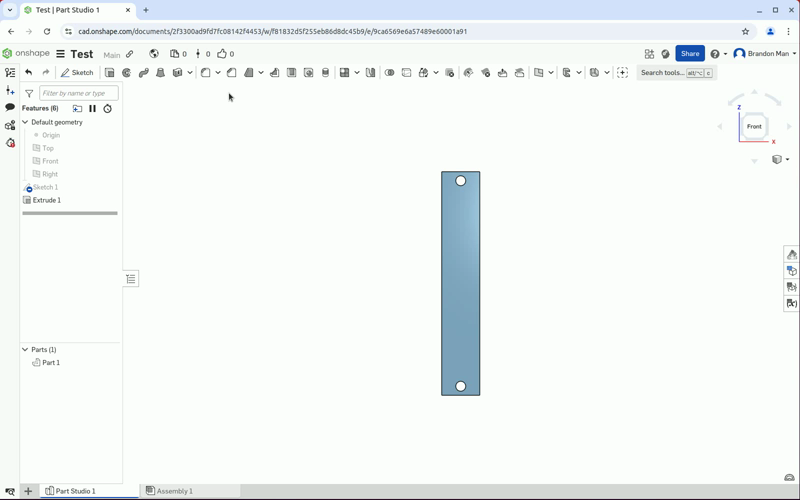
mouse_move(541, 75)
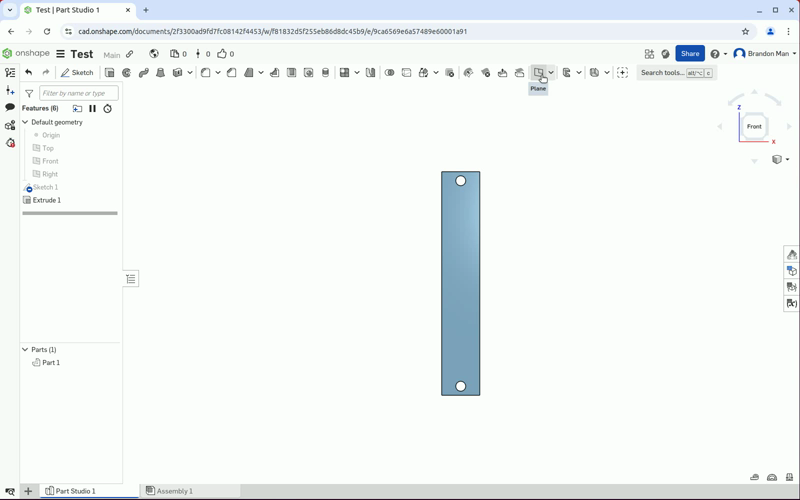
click(541, 75)
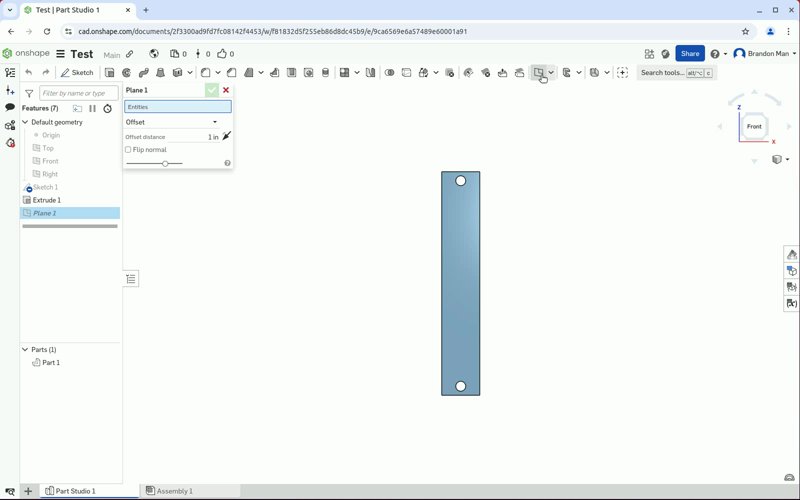
mouse_move(73, 163)
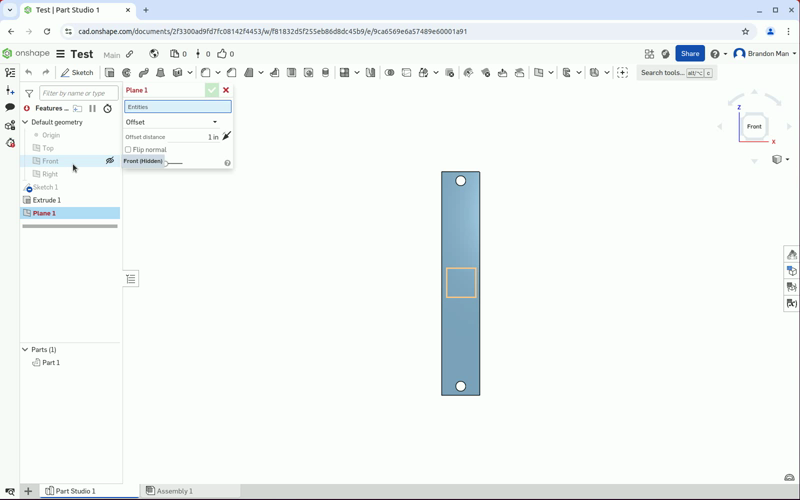
click(73, 163)
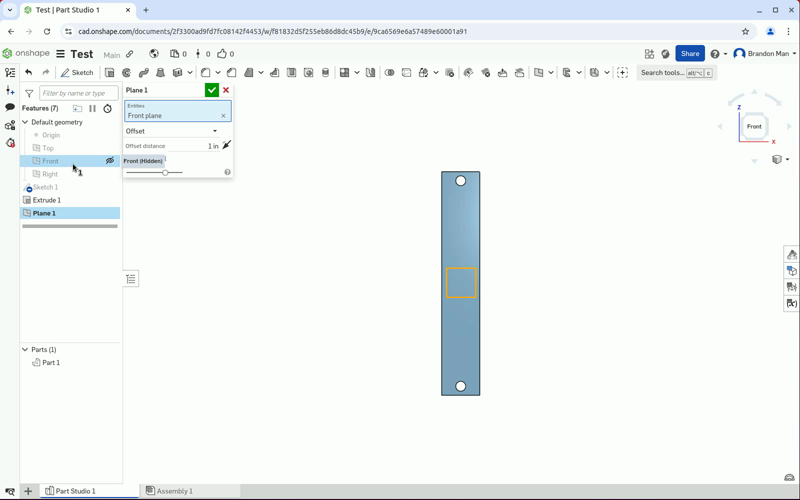
key(tab, 2)
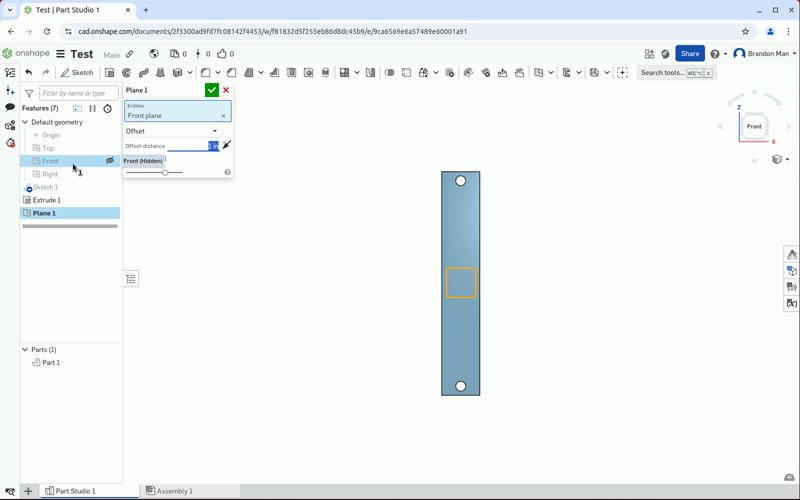
text(1.448)
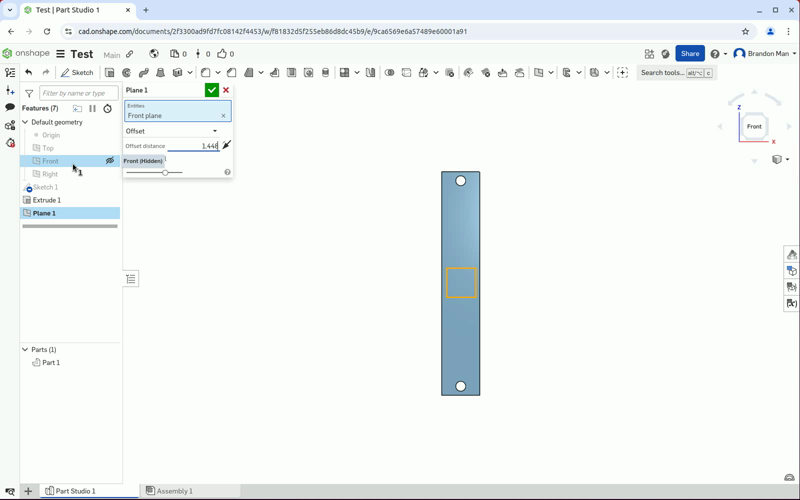
key(enter, 2)
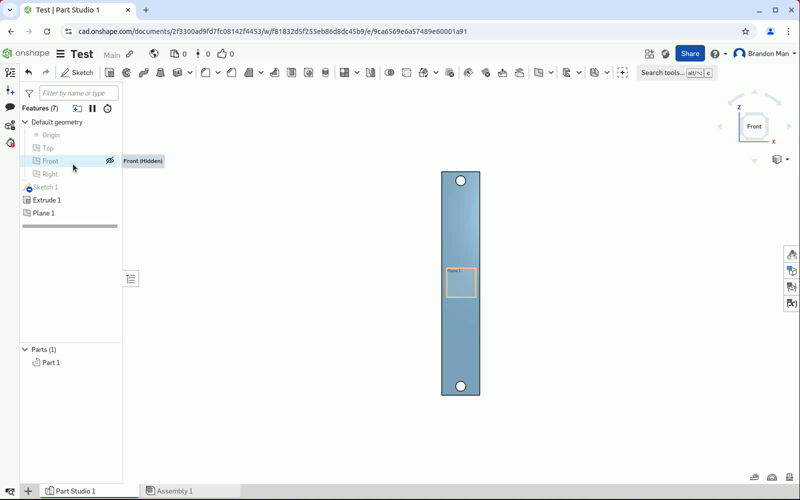
key(shift+s)
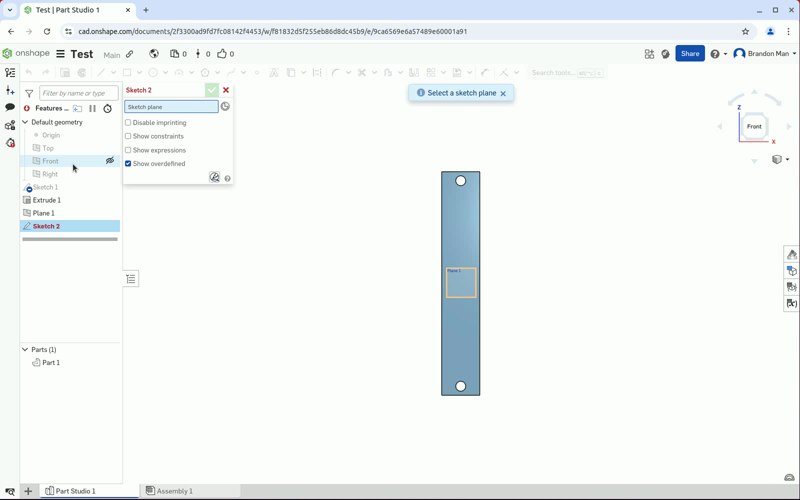
mouse_move(73, 215)
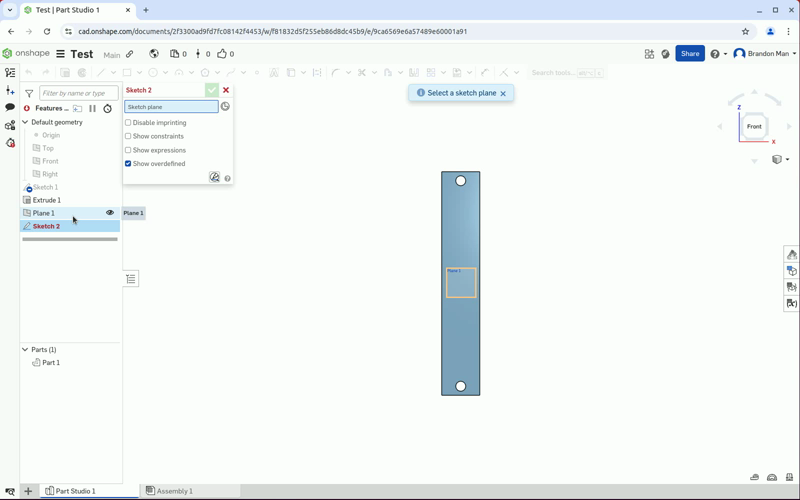
click(73, 215)
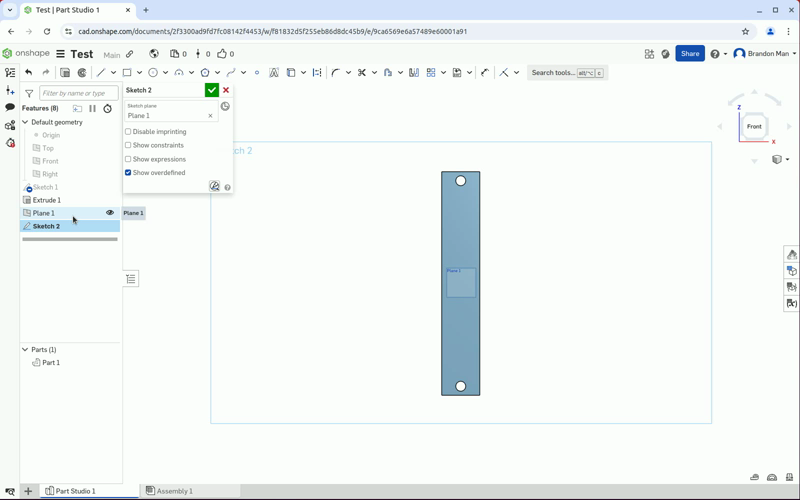
mouse_move(73, 352)
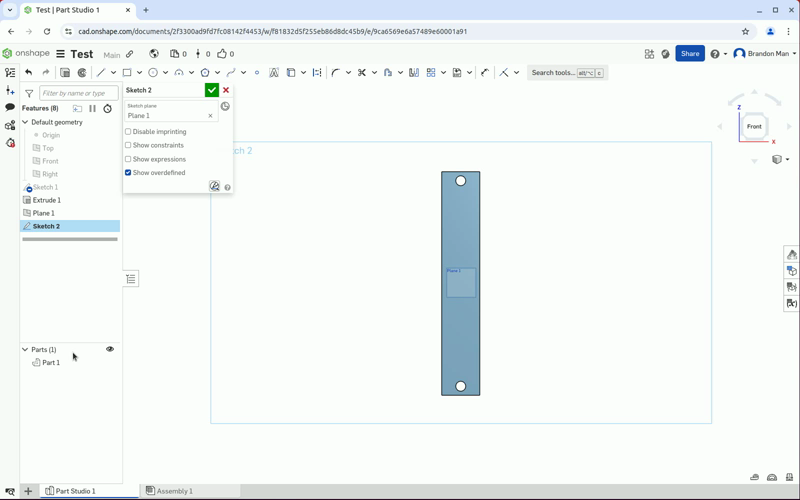
key(y)
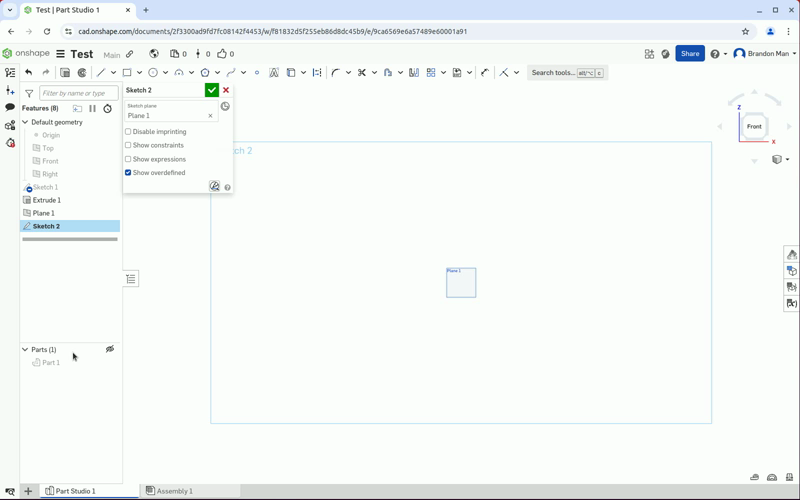
key(l)
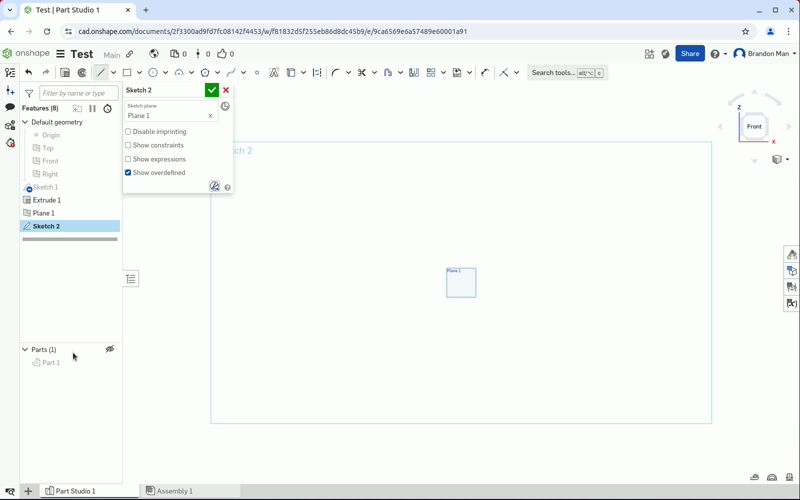
key_down(shift)
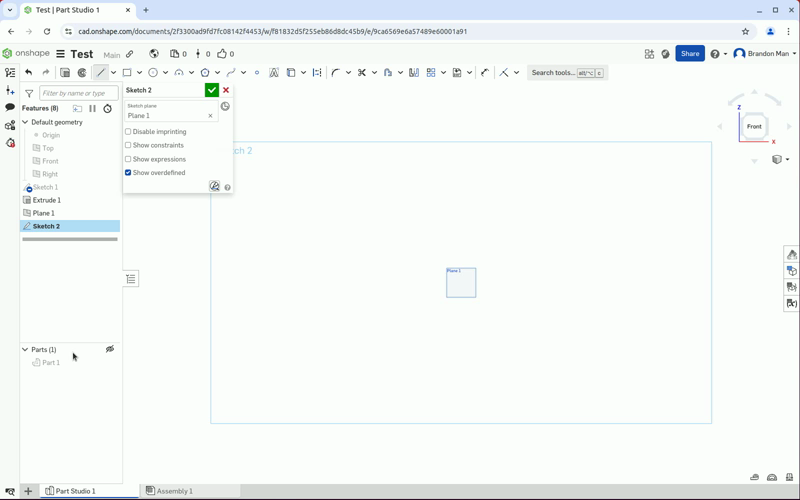
mouse_move(441, 270)
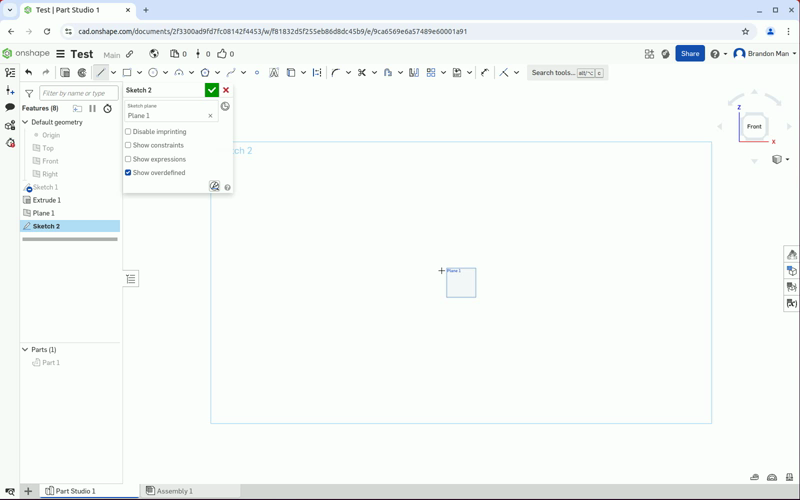
click(441, 270)
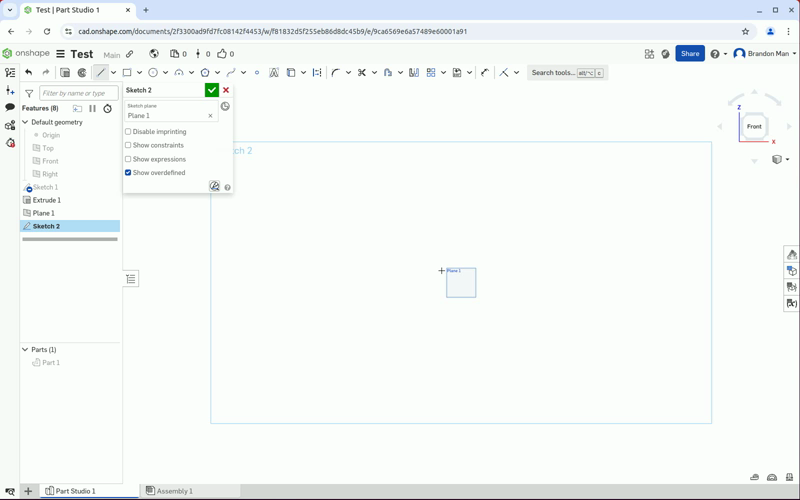
key_up(shift)
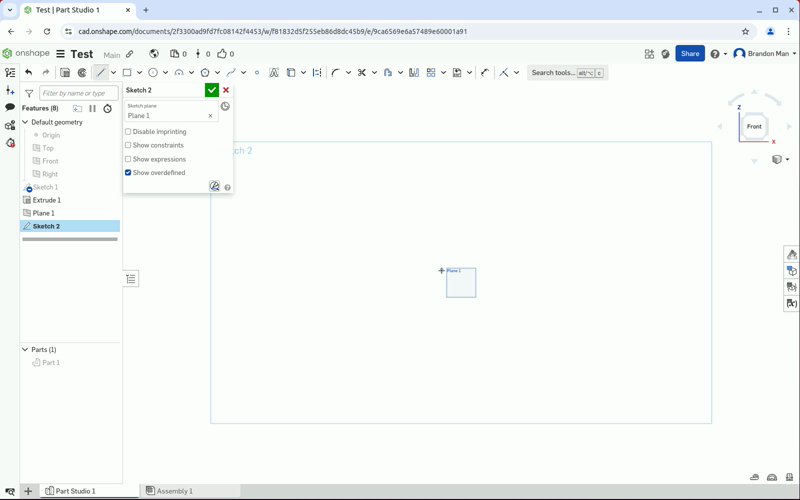
key_down(shift)
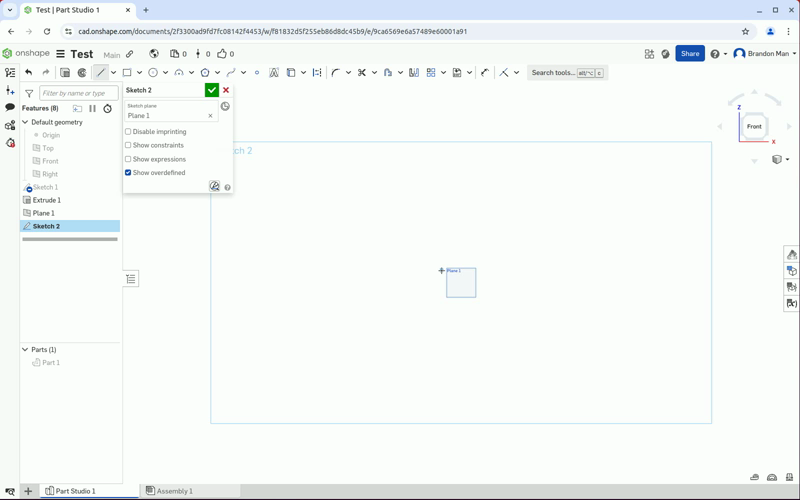
mouse_move(471, 270)
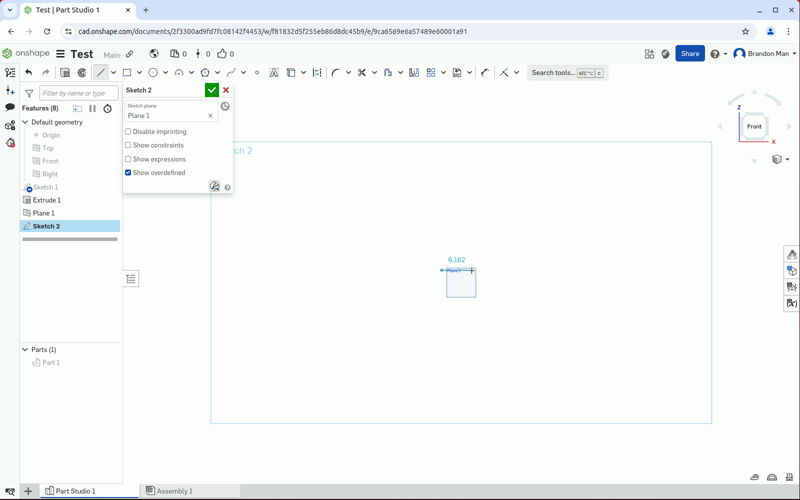
mouse_move(480, 270)
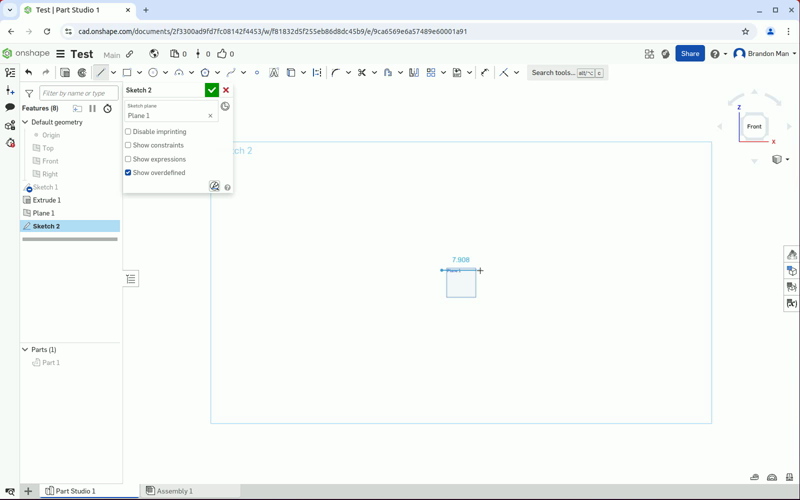
click(480, 270)
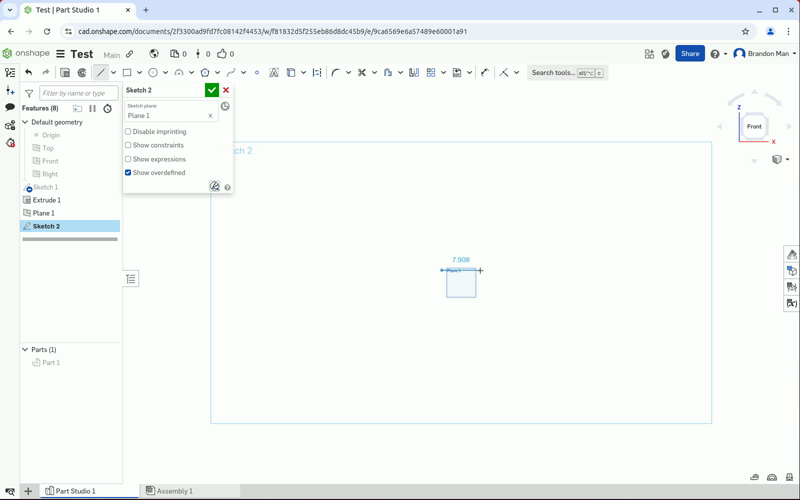
key_up(shift)
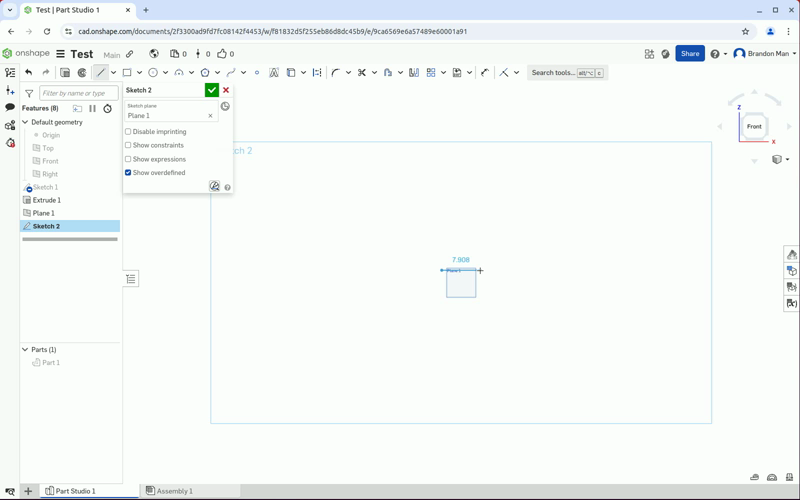
key_down(shift)
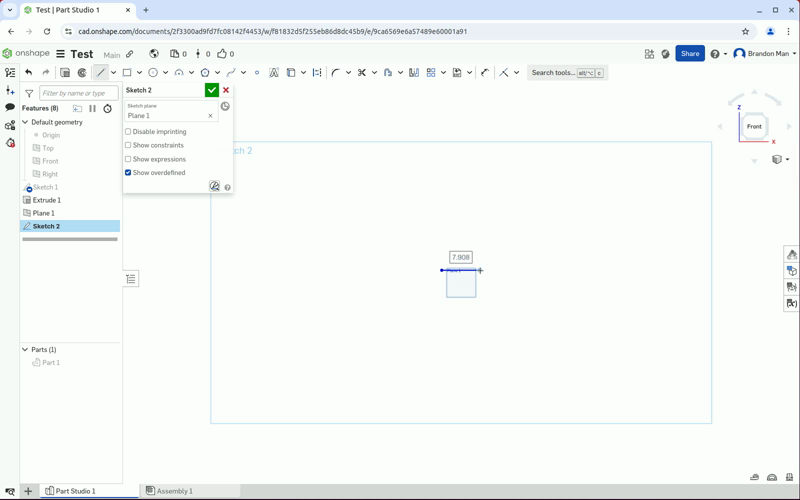
mouse_move(510, 270)
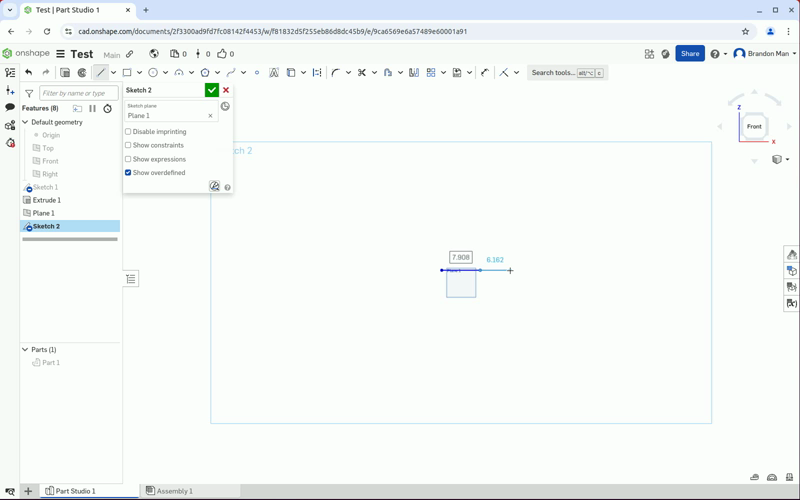
mouse_move(480, 262)
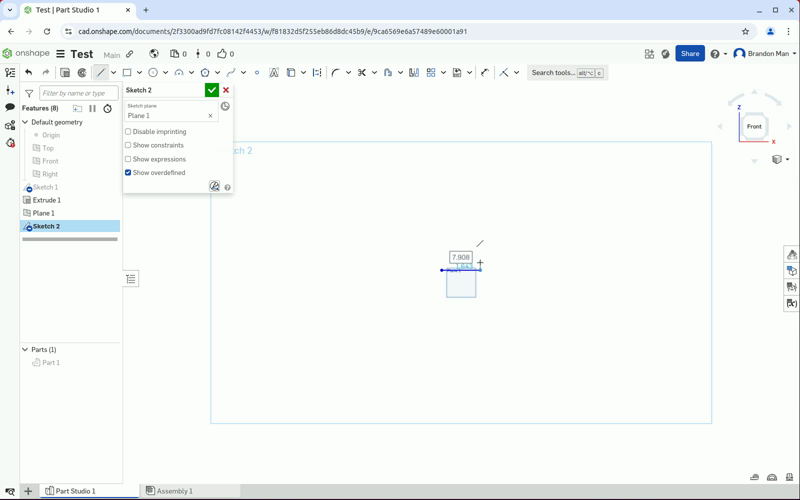
click(480, 262)
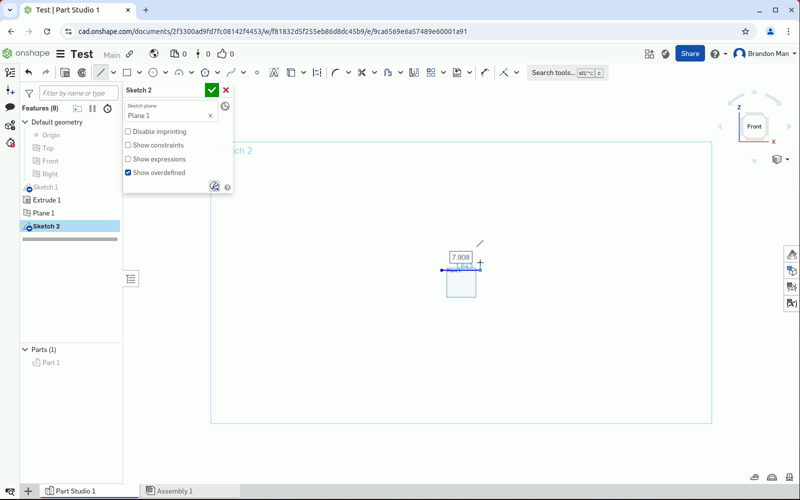
key_up(shift)
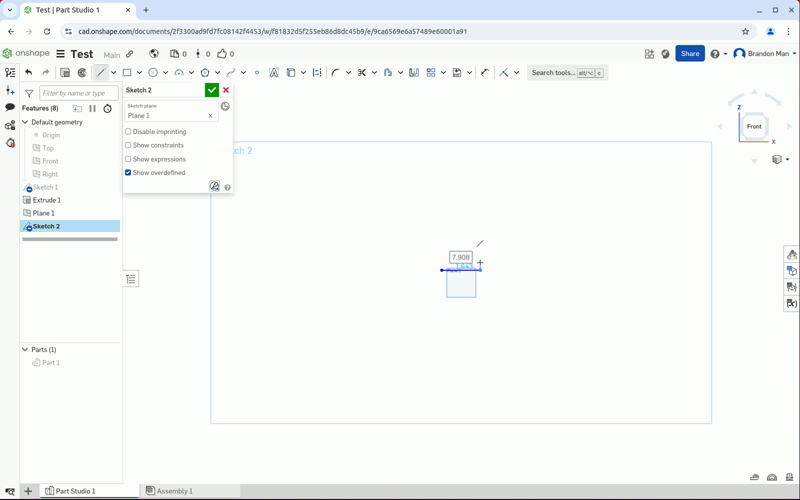
key_down(shift)
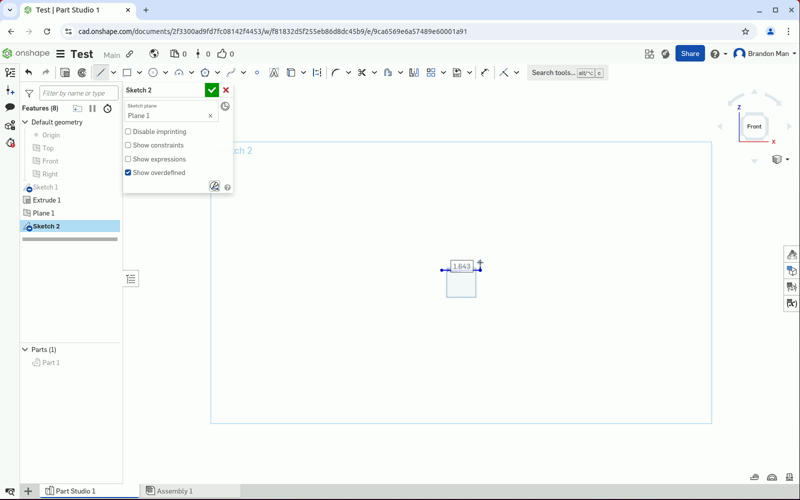
mouse_move(510, 262)
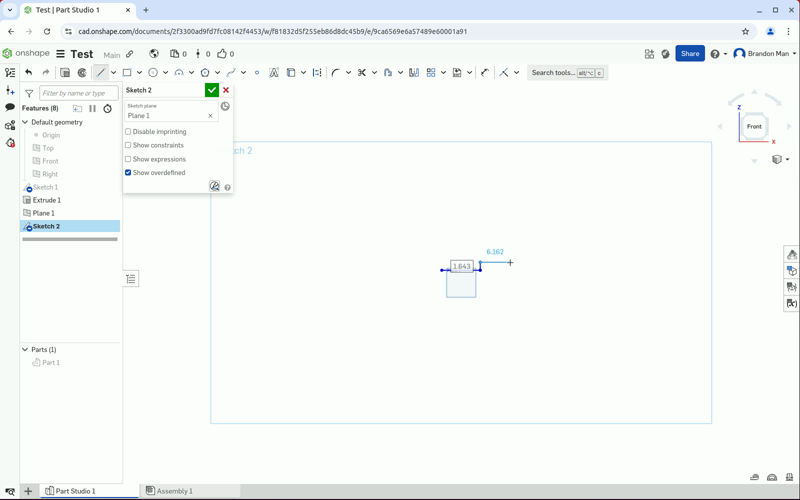
mouse_move(441, 262)
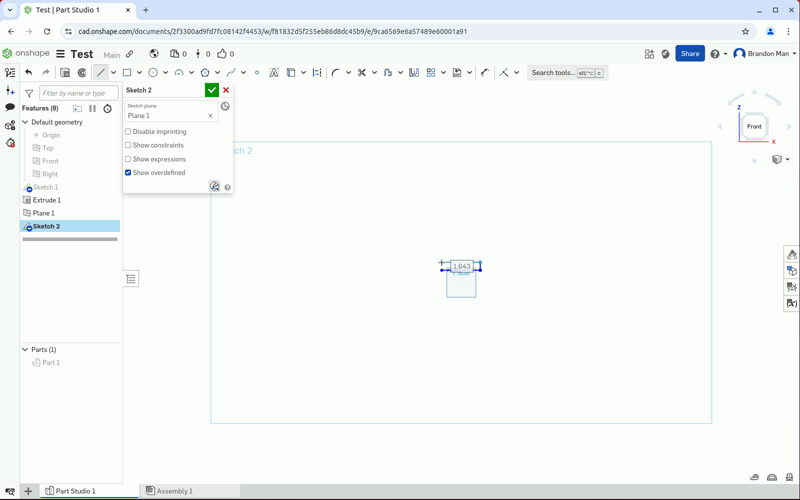
click(441, 262)
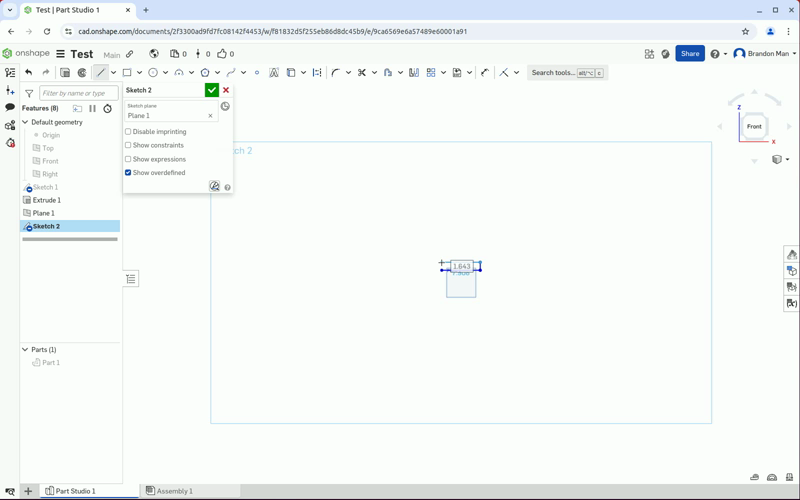
key_up(shift)
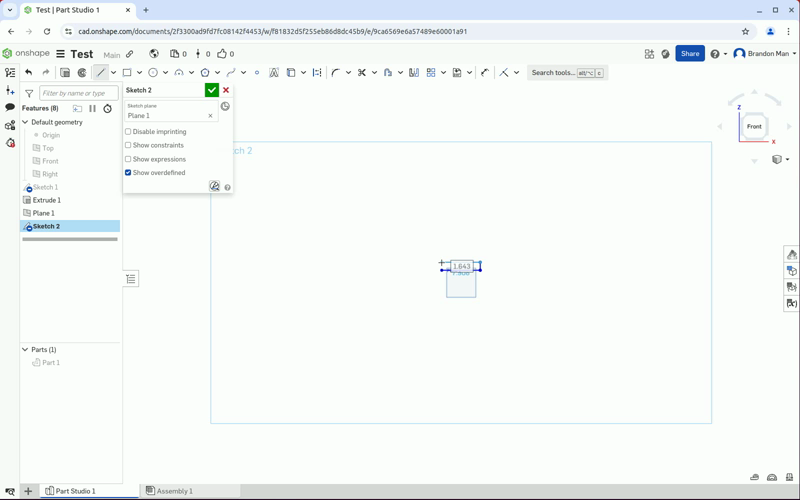
mouse_move(471, 262)
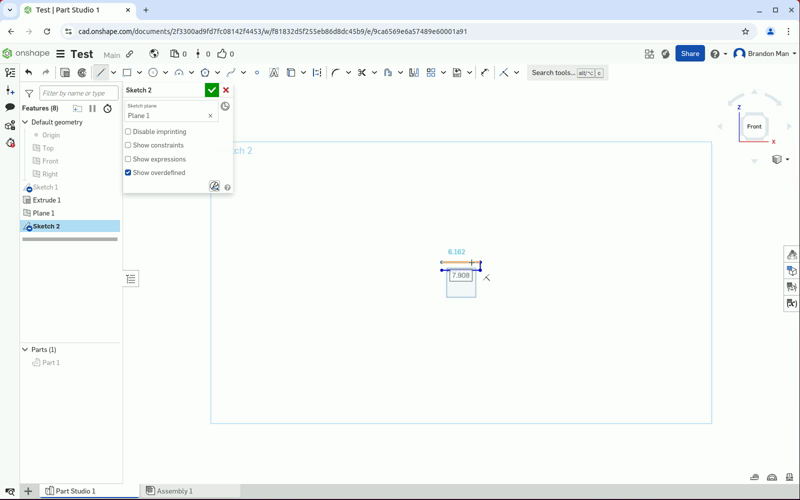
key_down(shift)
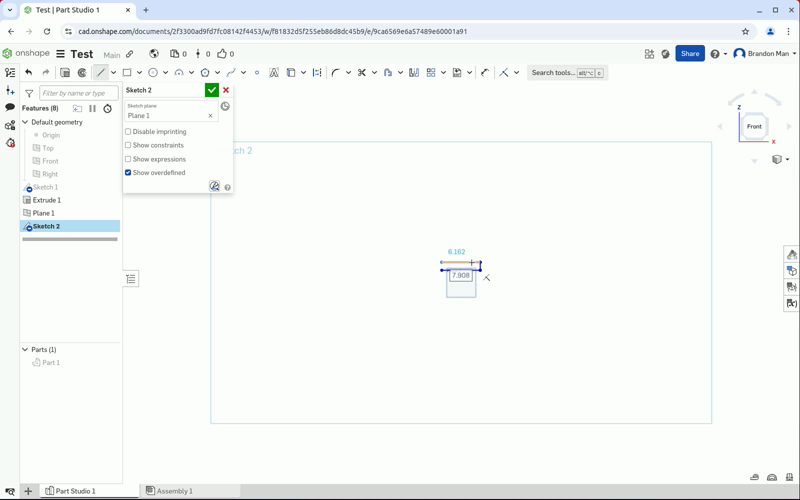
mouse_move(441, 270)
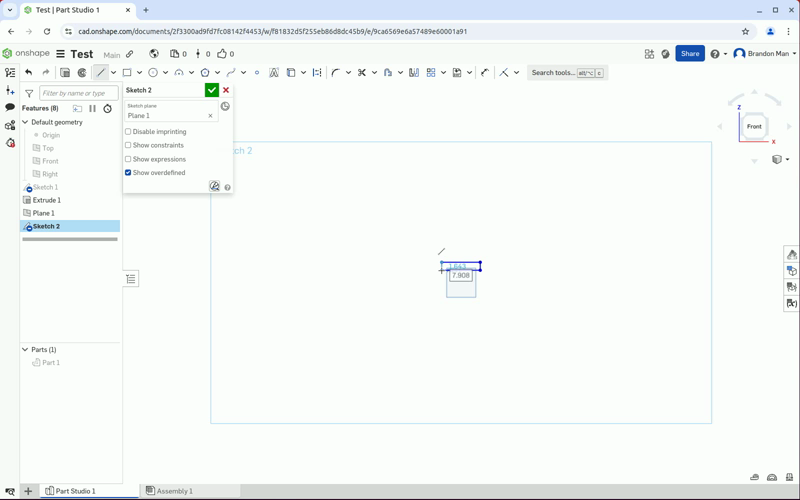
key_up(shift)
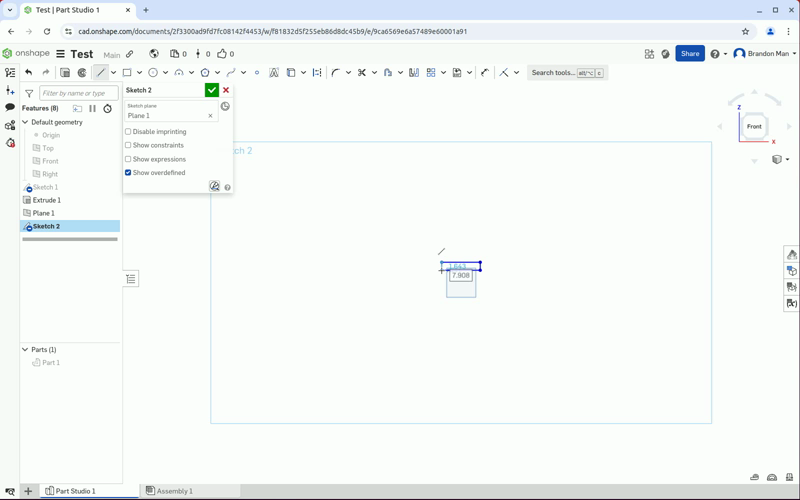
click(441, 270)
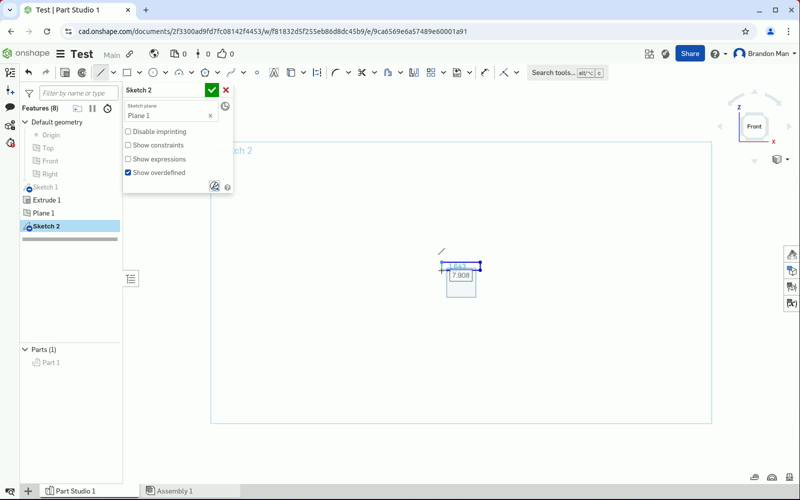
key(esc)
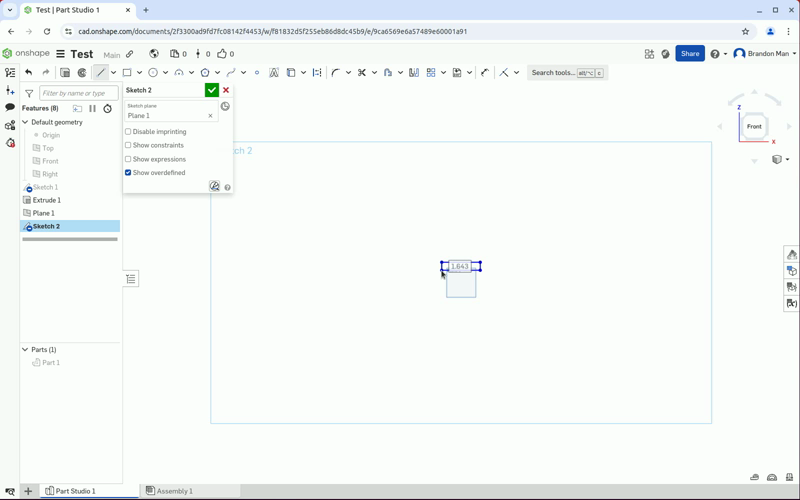
mouse_move(463, 268)
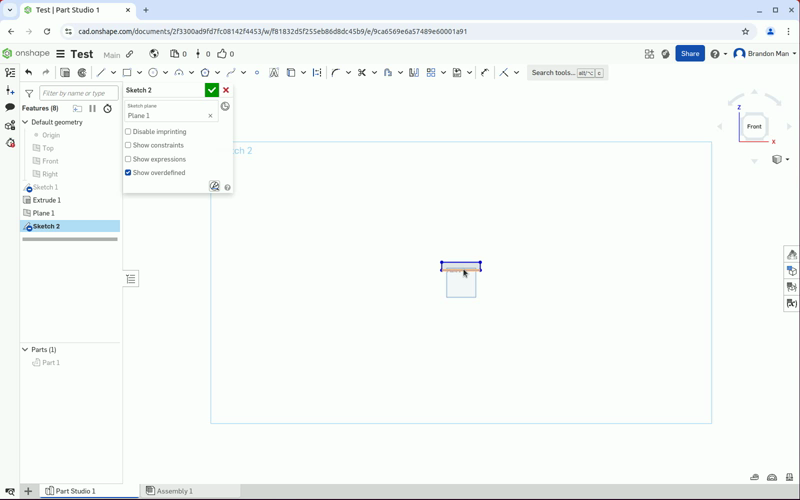
scroll(6)
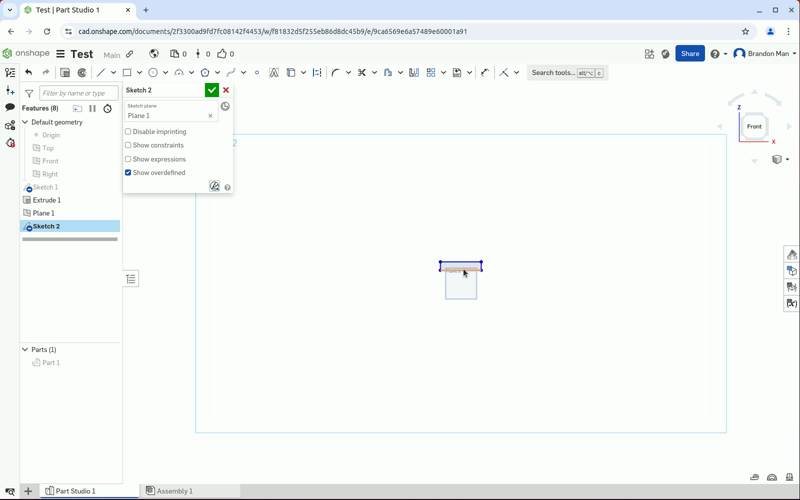
scroll(6)
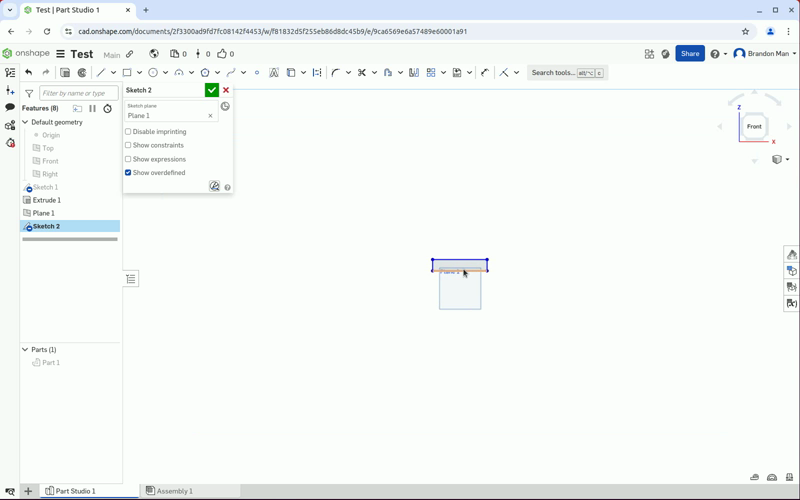
scroll(6)
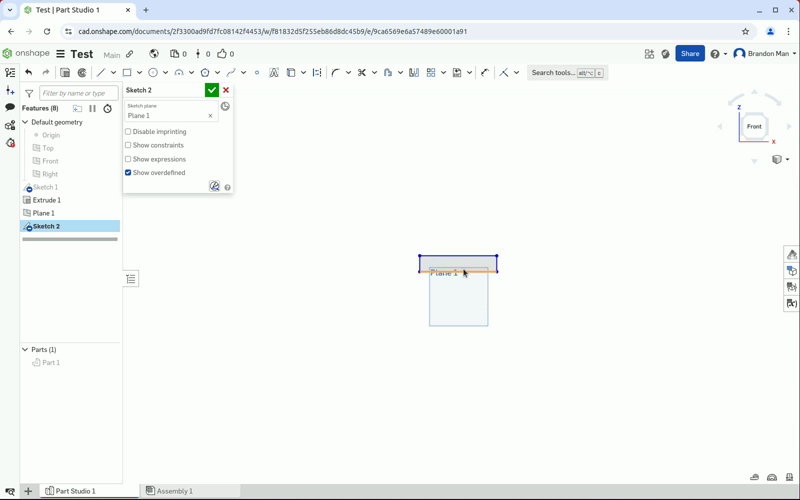
scroll(6)
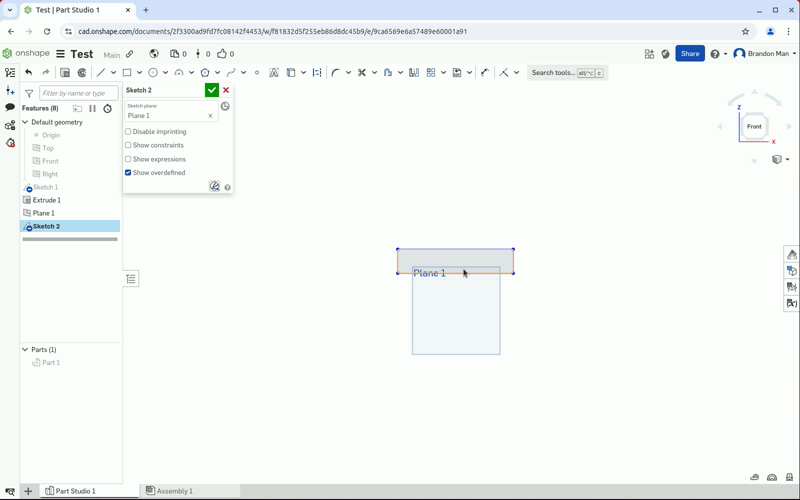
scroll(6)
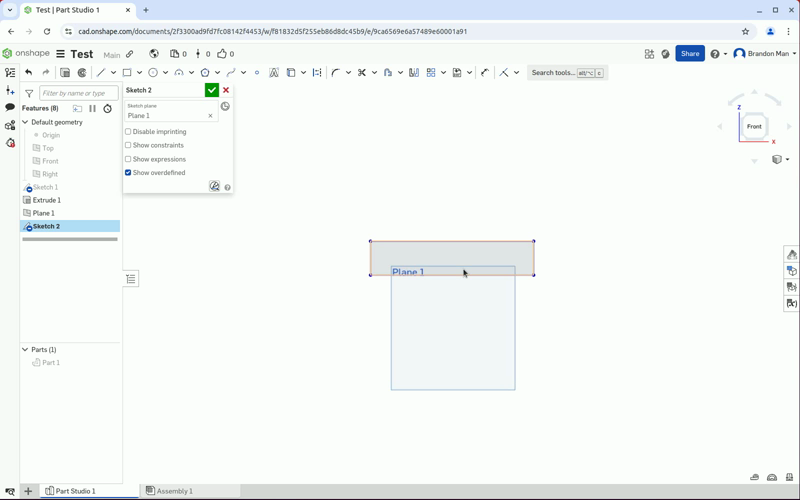
scroll(6)
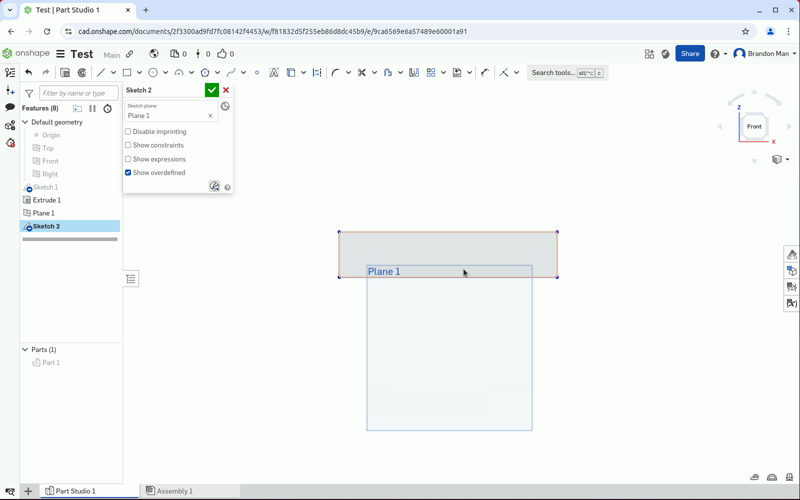
scroll(6)
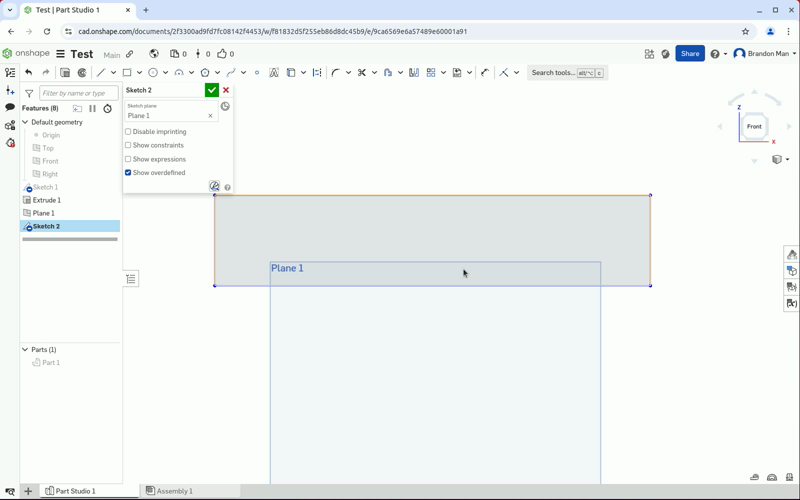
click(463, 268)
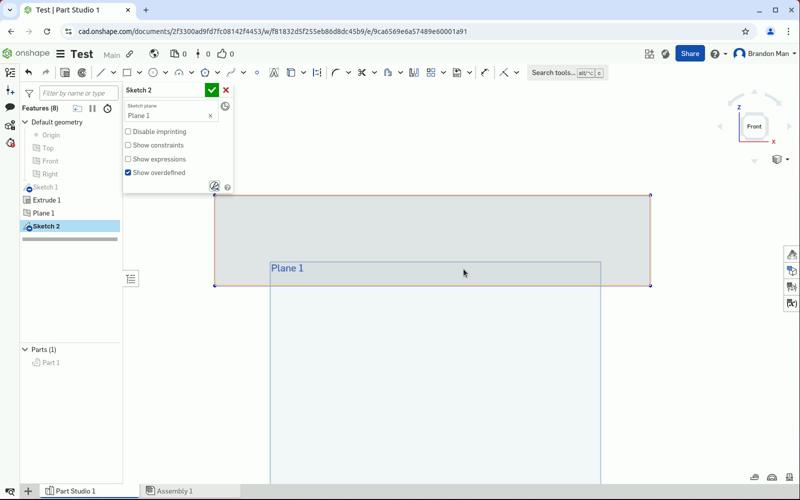
scroll(-6)
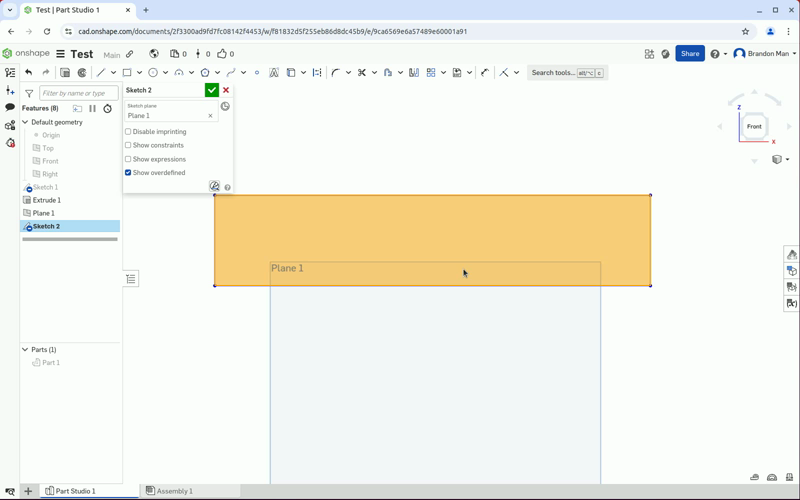
scroll(-6)
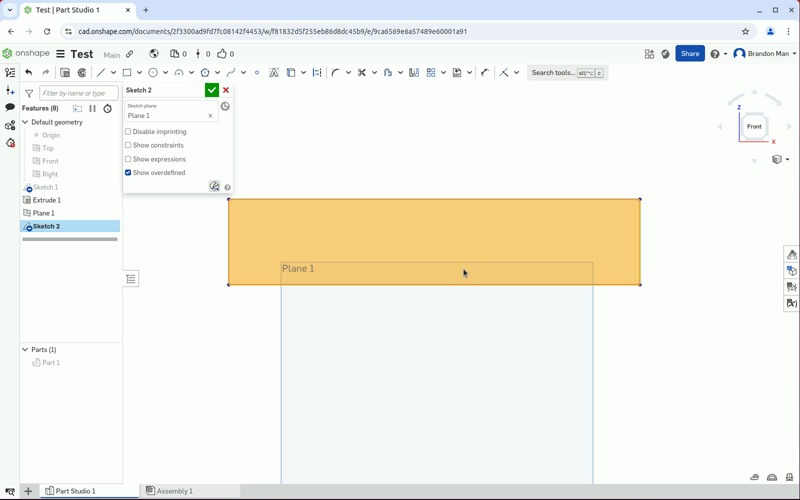
scroll(-6)
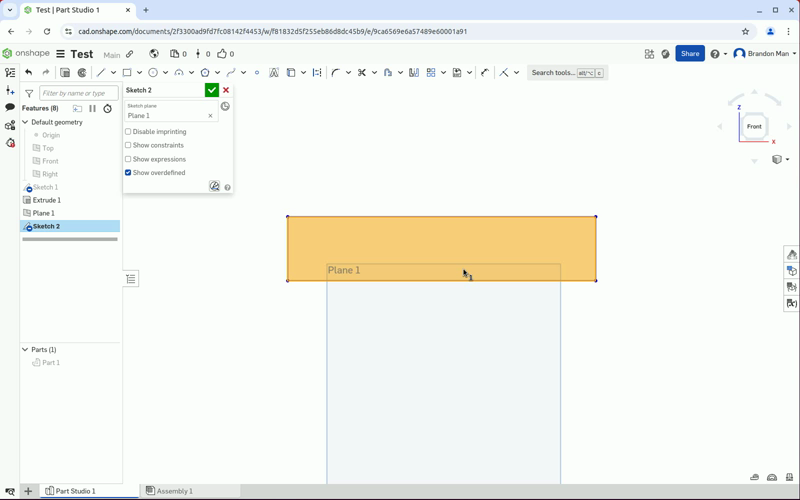
scroll(-6)
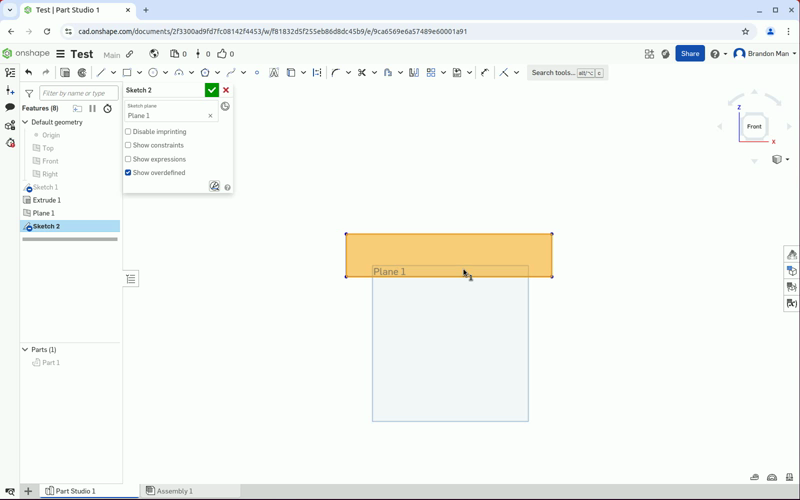
scroll(-6)
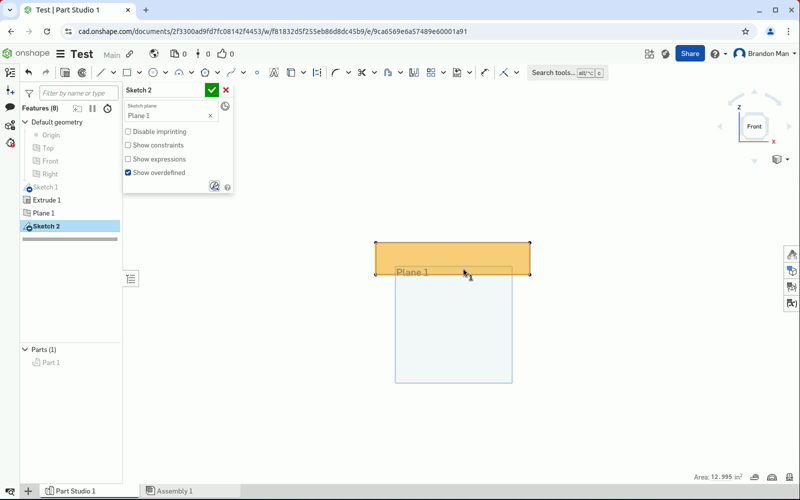
scroll(-6)
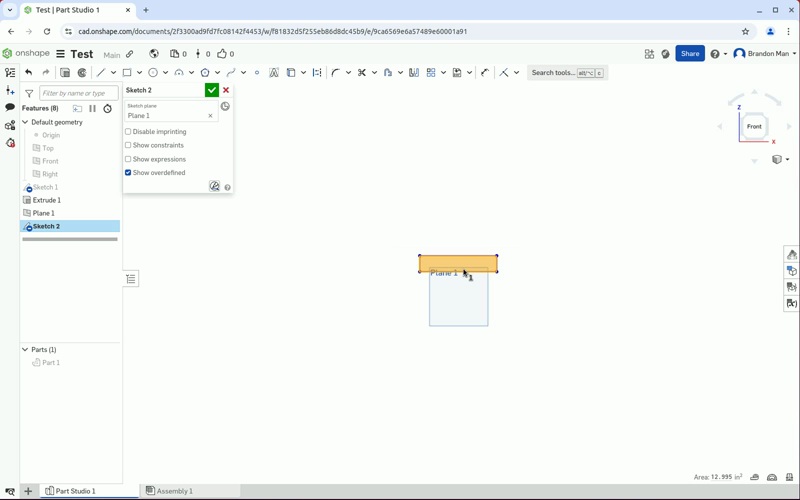
scroll(-6)
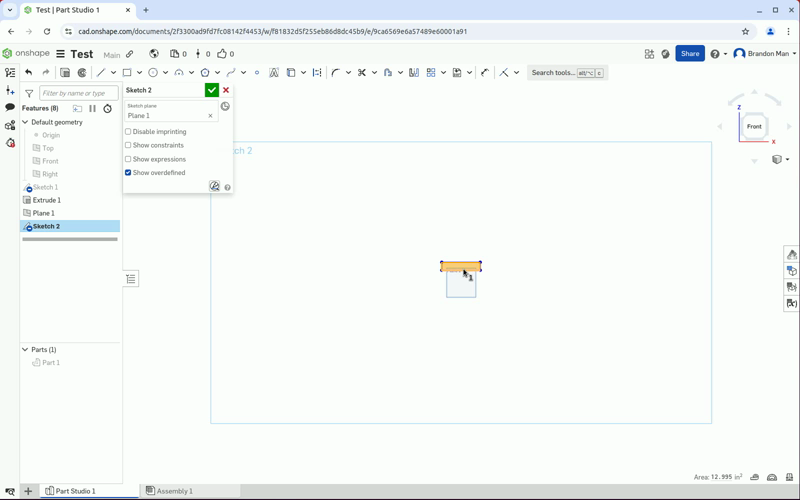
mouse_move(73, 352)
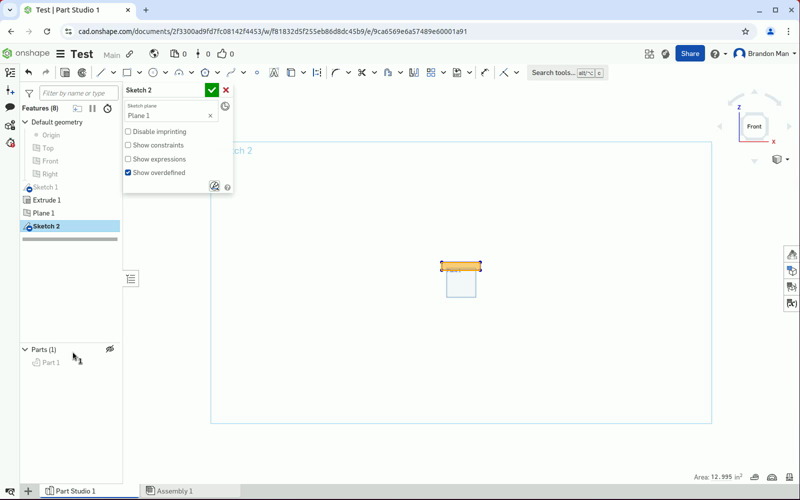
key(shift+y)
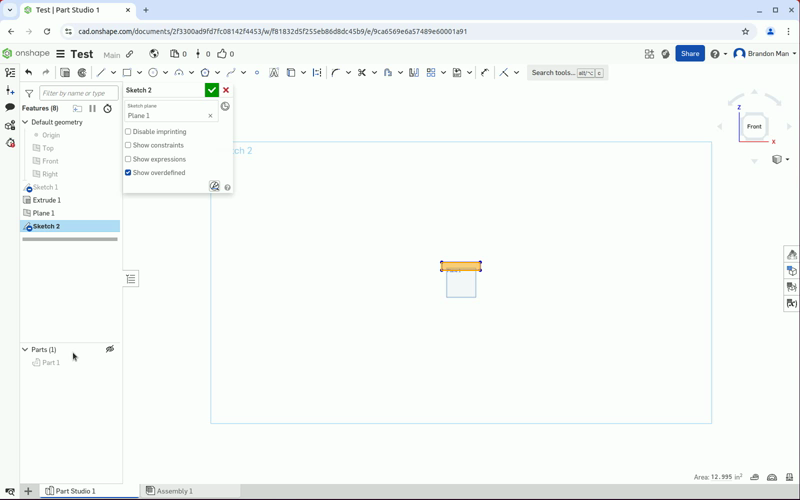
key(shift+e)
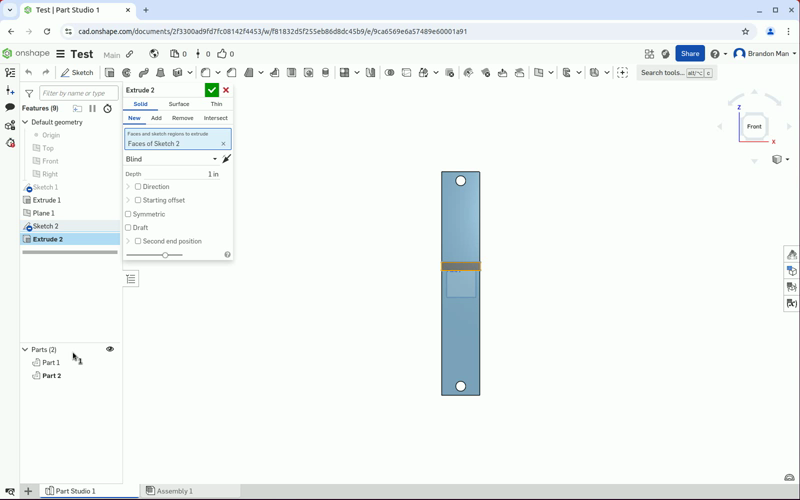
mouse_move(143, 106)
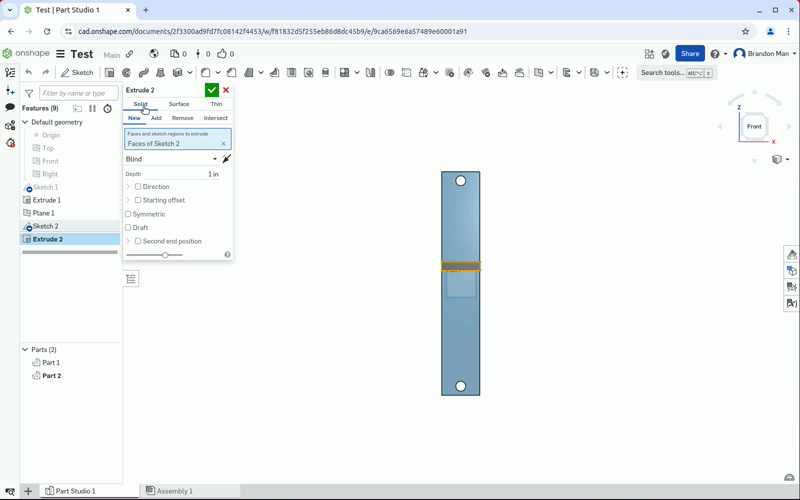
click(143, 106)
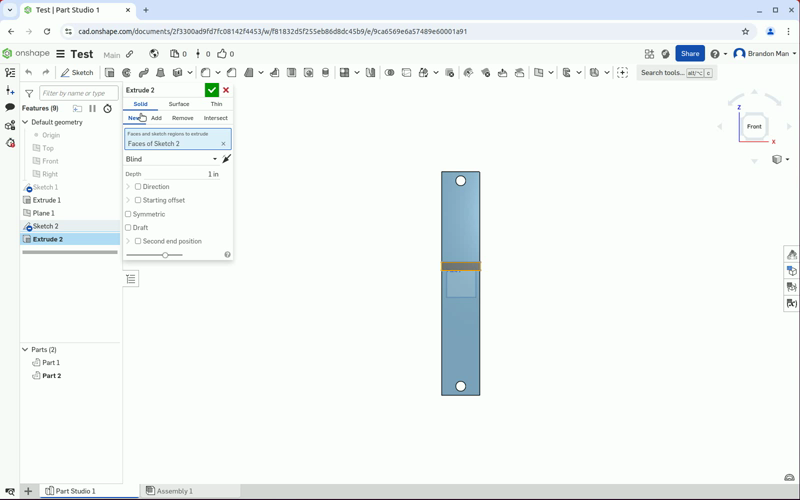
mouse_move(137, 120)
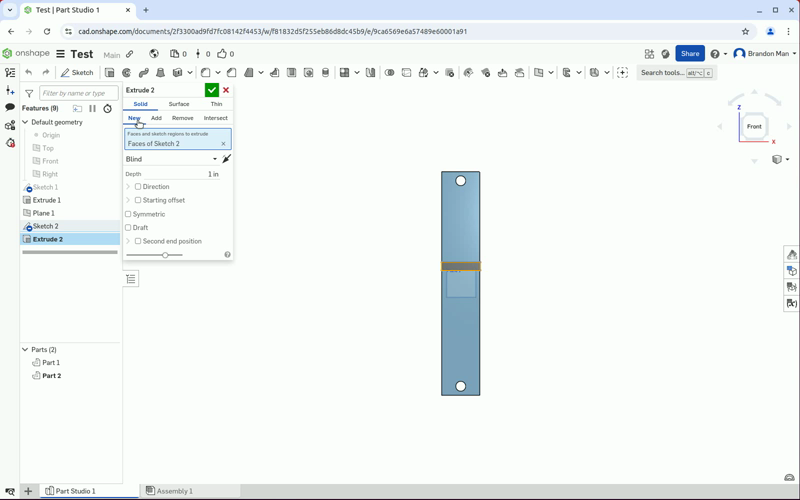
click(137, 120)
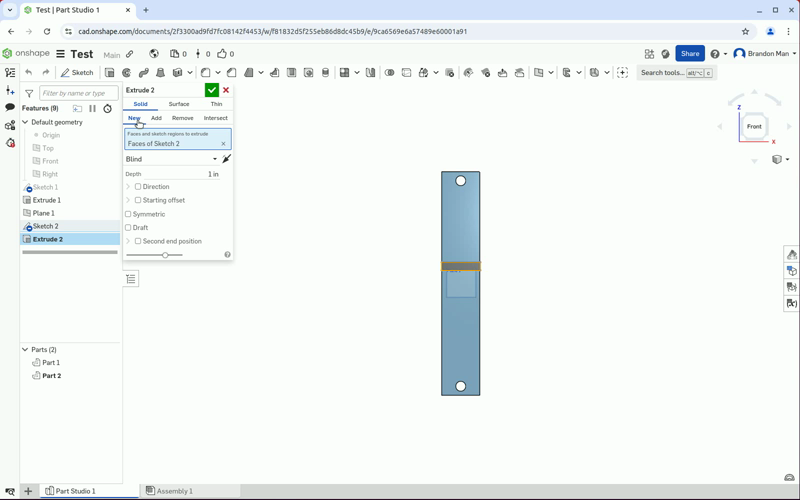
key(tab, 4)
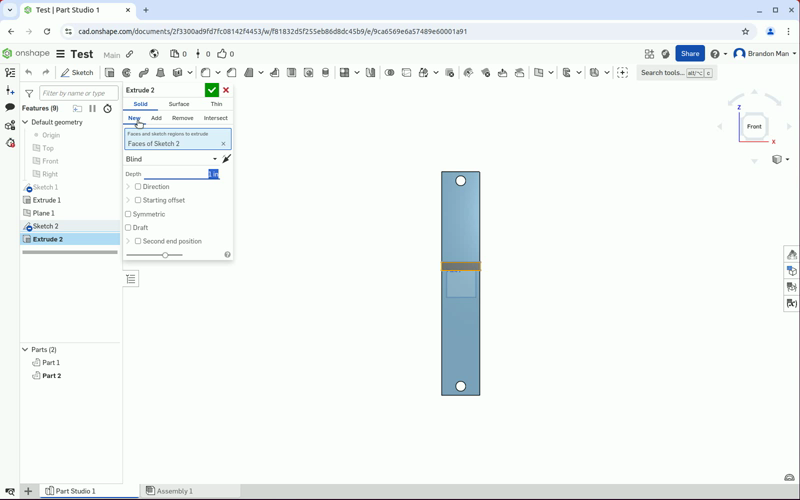
text(8.666)
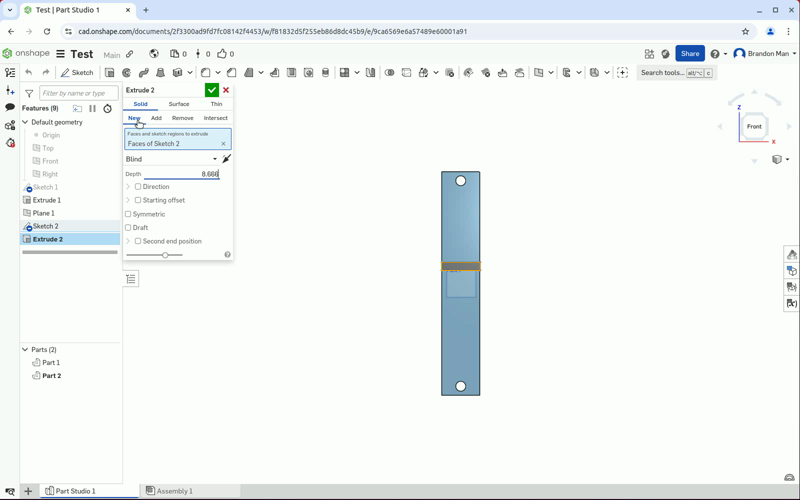
key(enter)
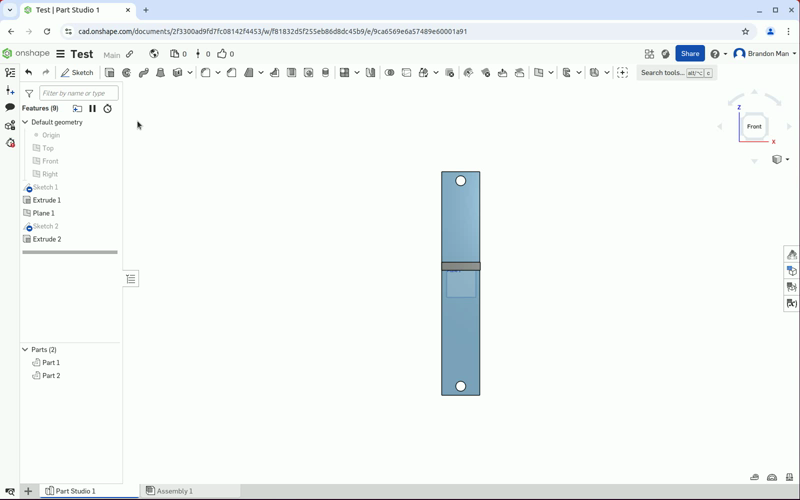
key(shift+h)
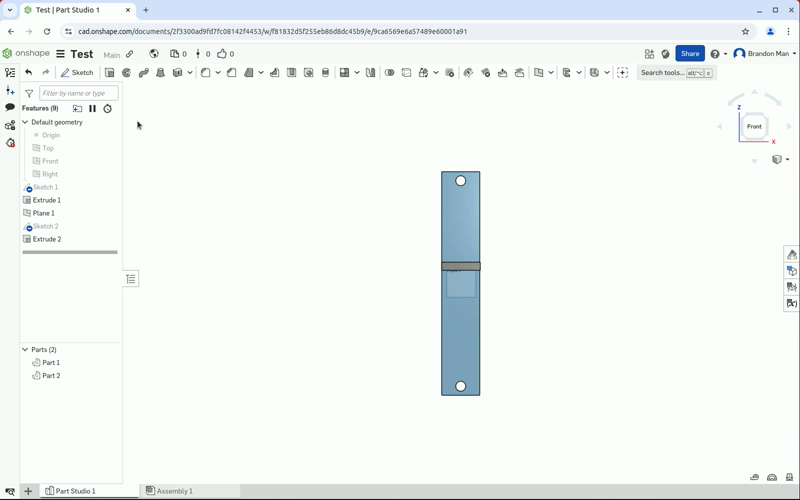
key(shift+h)
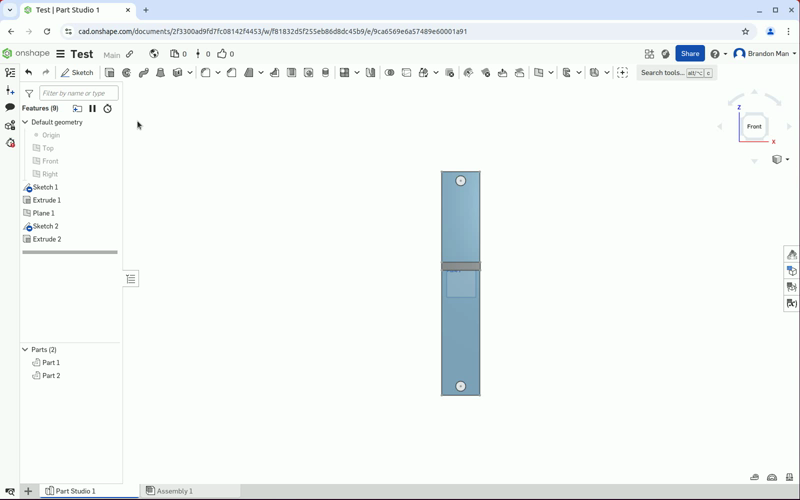
key(shift+7)
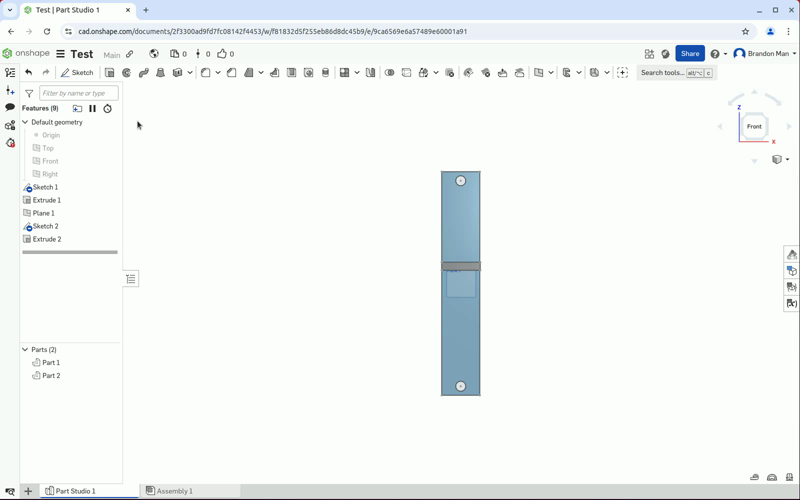
key(left, 2)
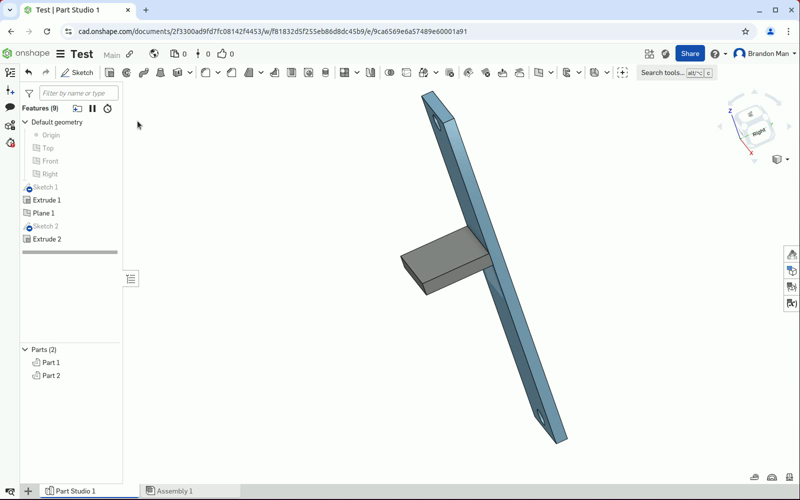
key(down, 2)
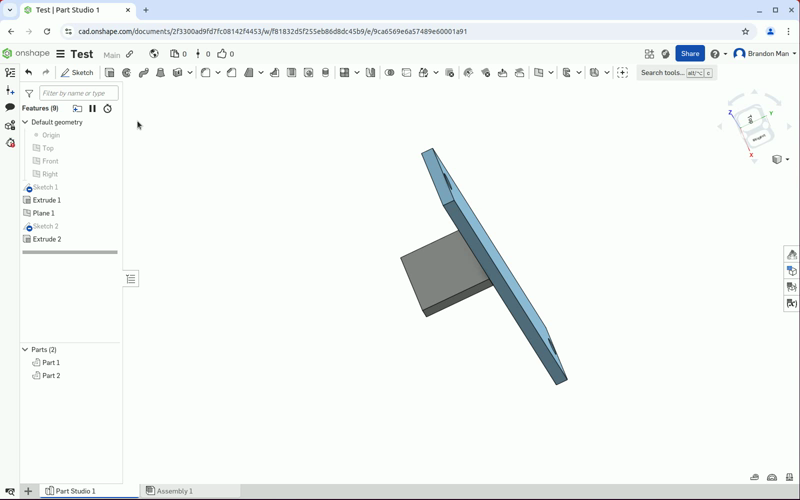
key(up, 2)
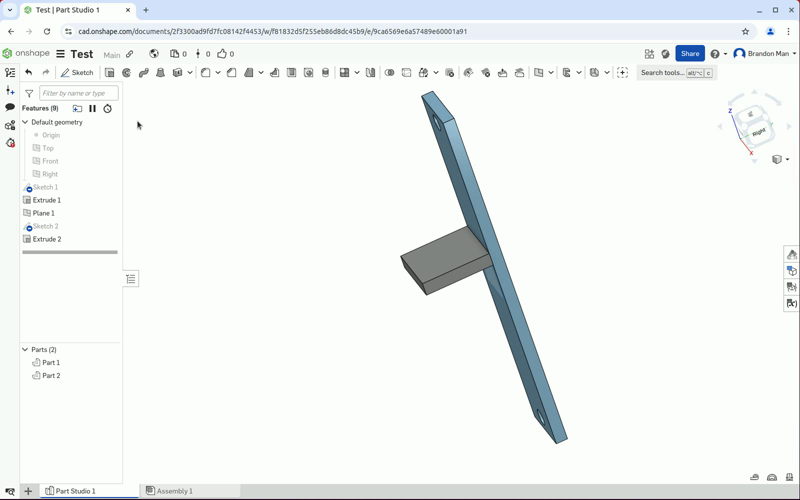
key(right, 2)
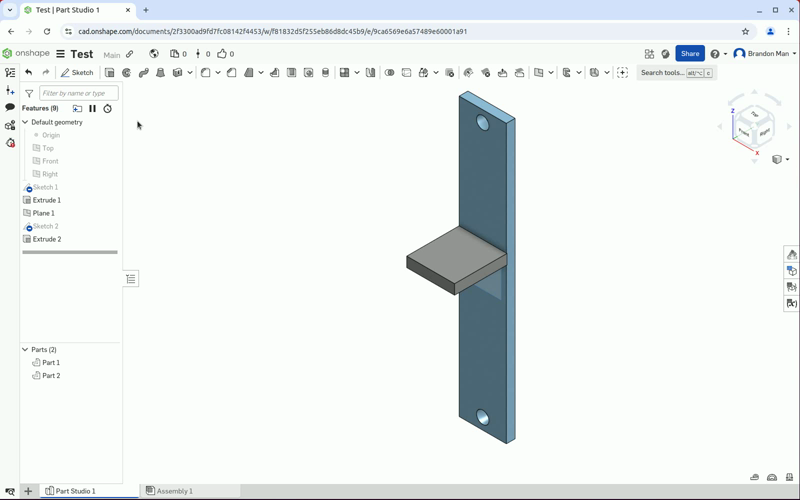
mouse_move(73, 189)
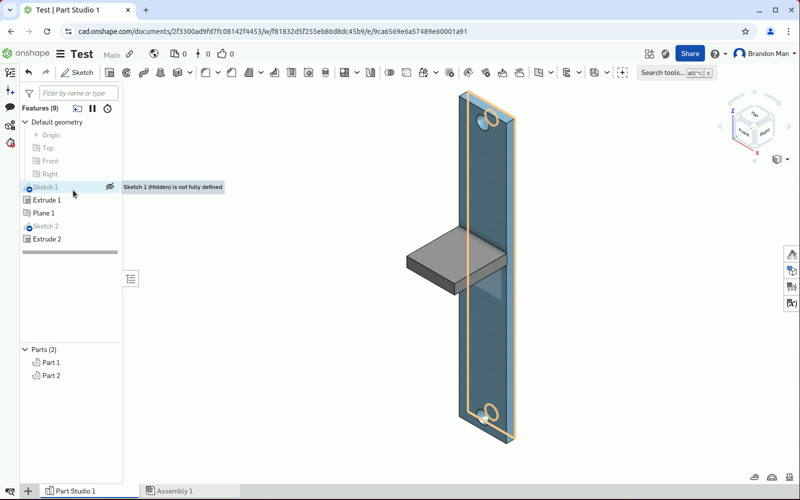
click(73, 189)